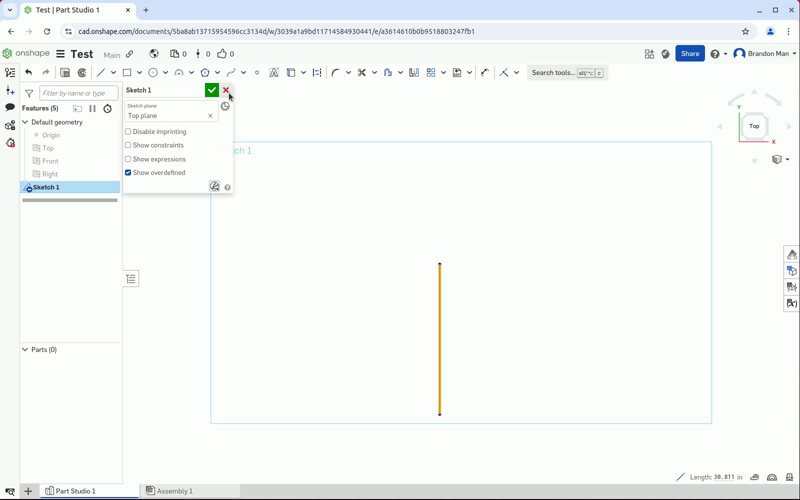
key(shift+h)
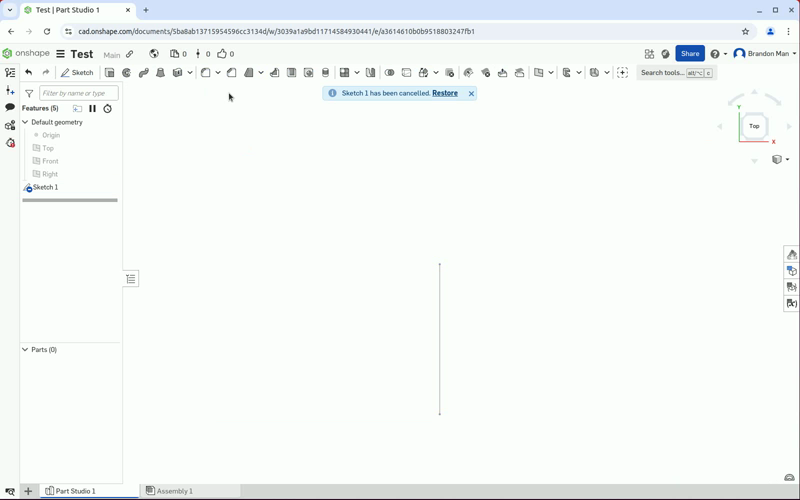
key(shift+s)
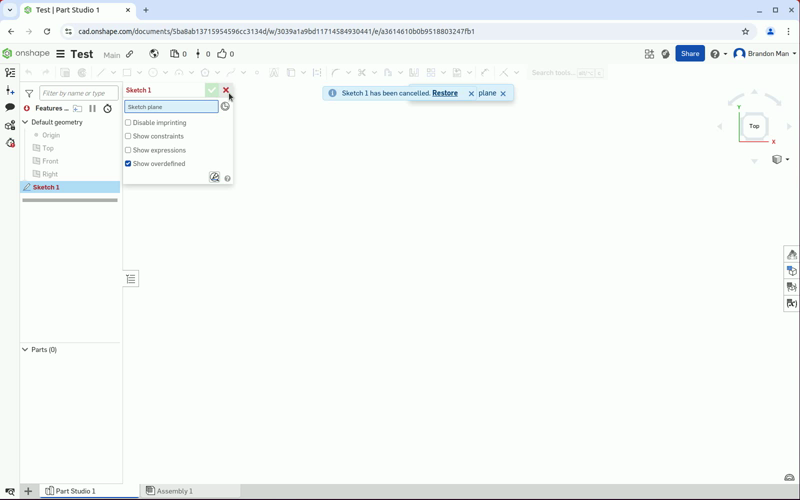
mouse_move(73, 150)
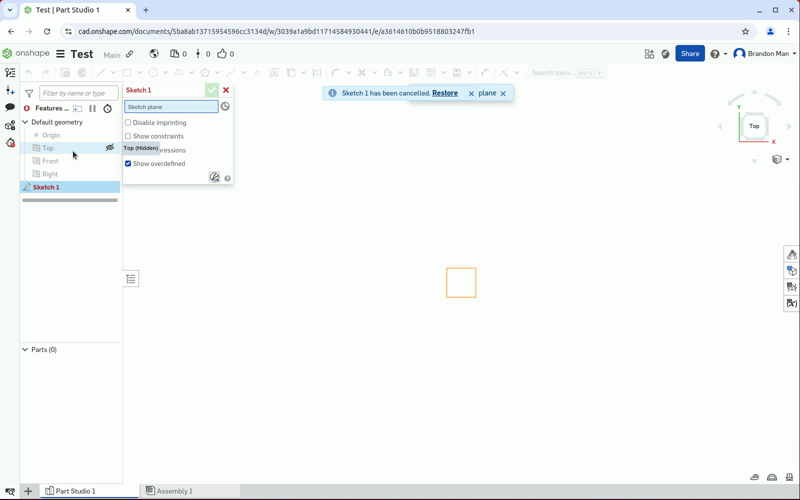
click(73, 150)
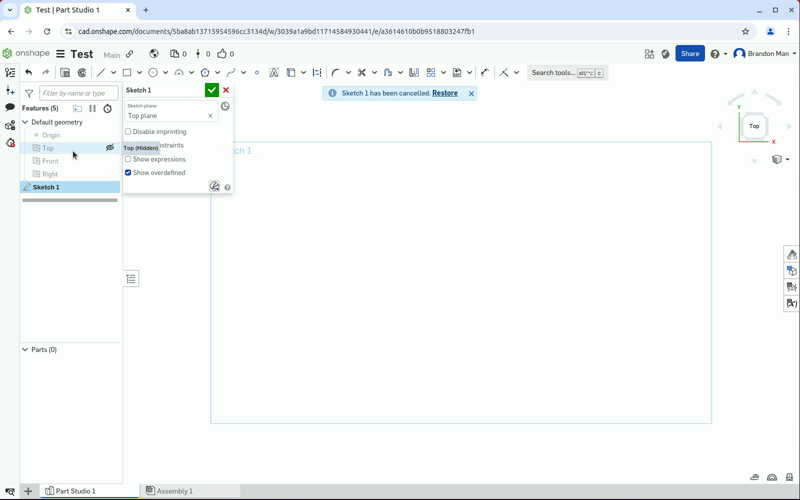
mouse_move(73, 352)
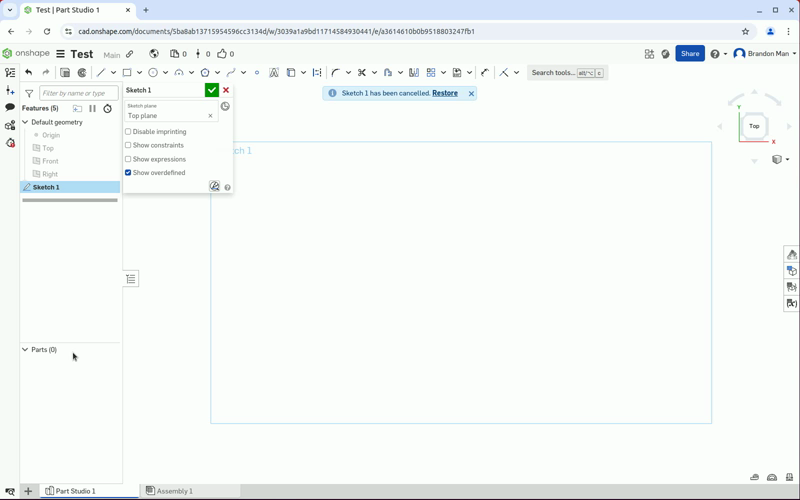
key(y)
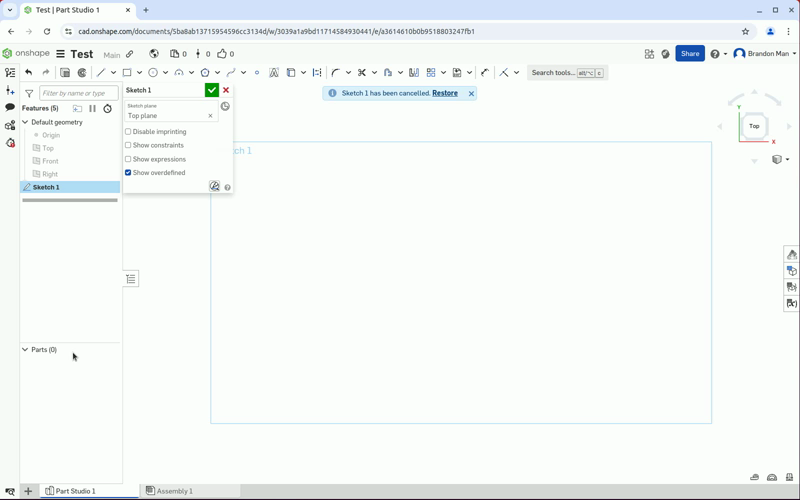
key(l)
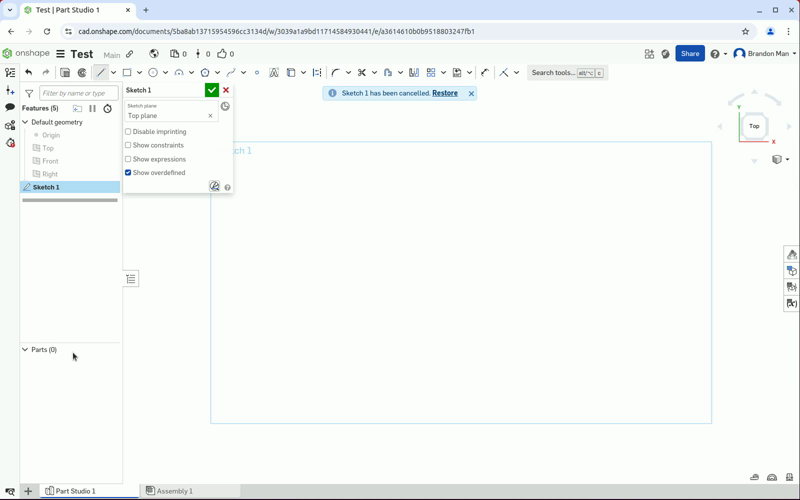
key_down(shift)
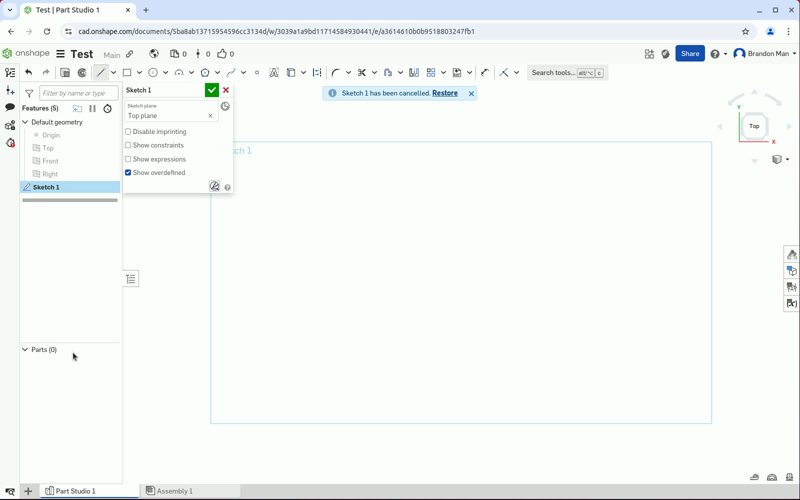
mouse_move(378, 206)
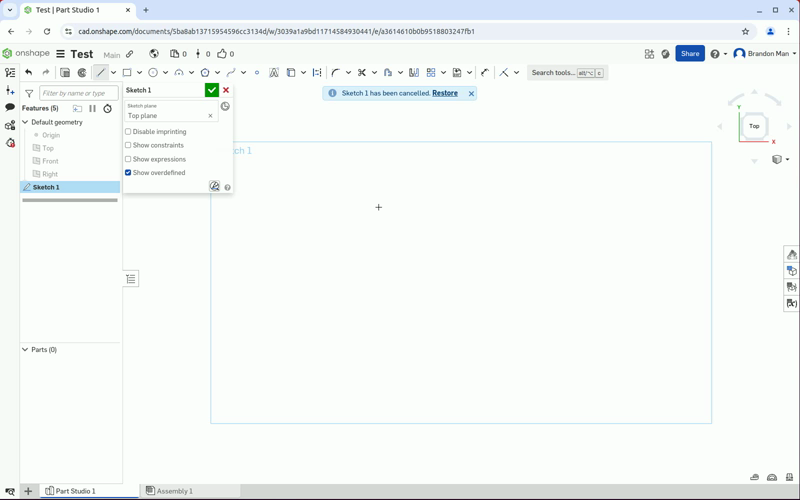
click(378, 206)
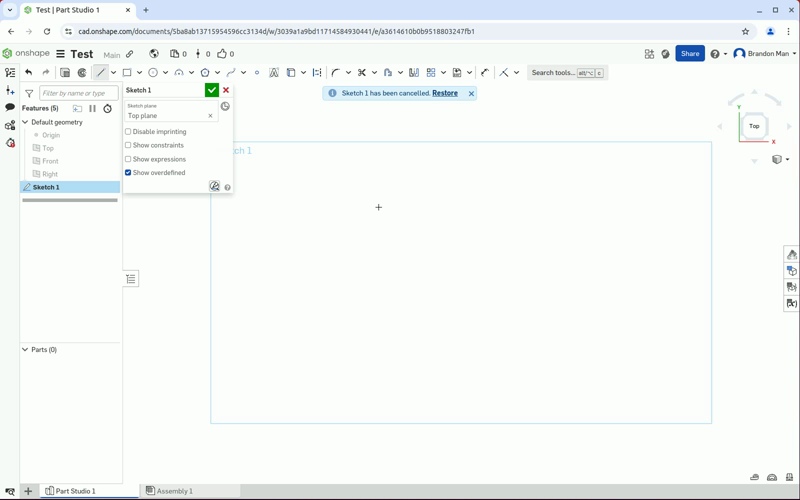
key_up(shift)
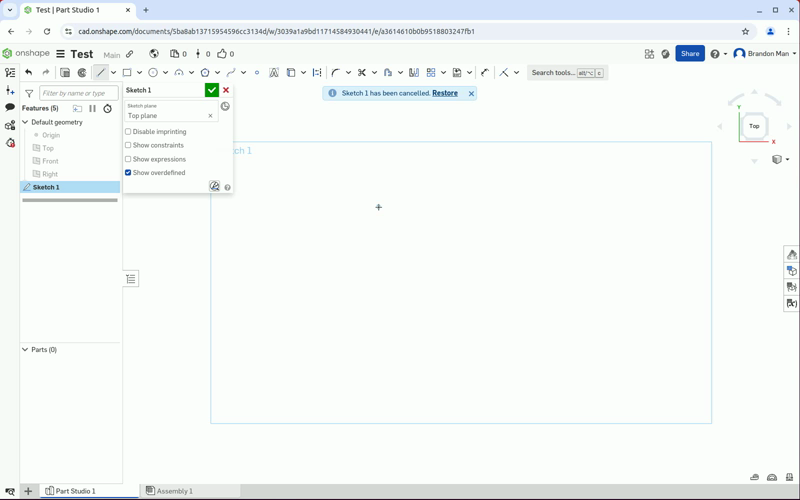
key_down(shift)
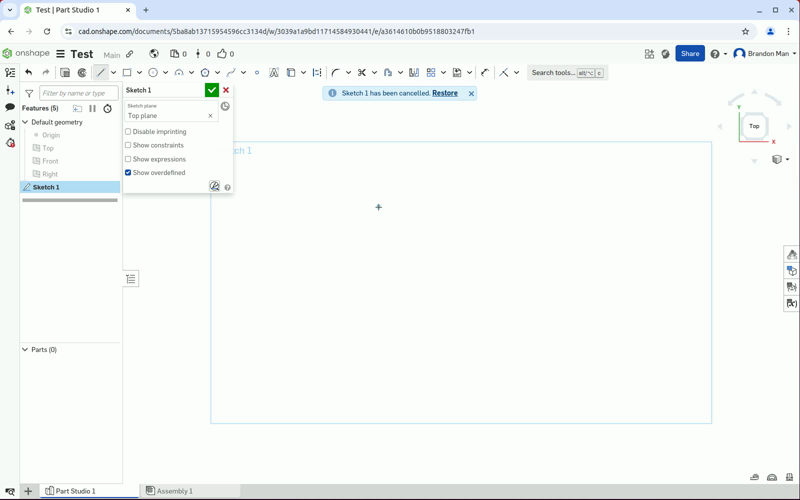
mouse_move(408, 206)
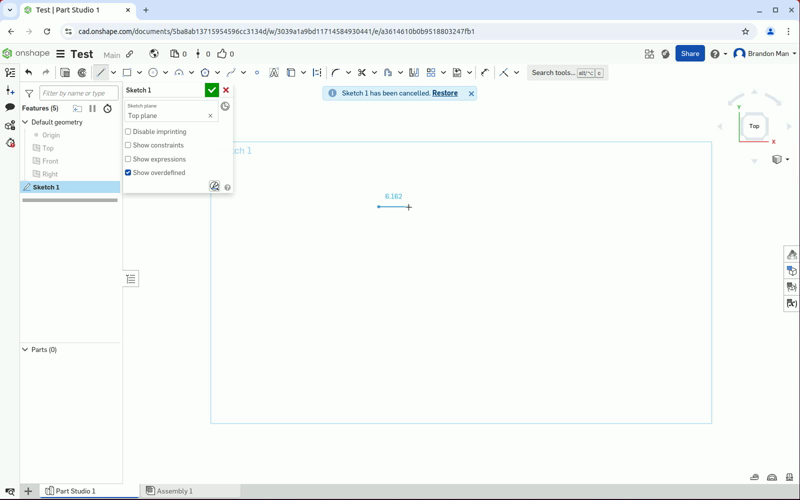
mouse_move(415, 206)
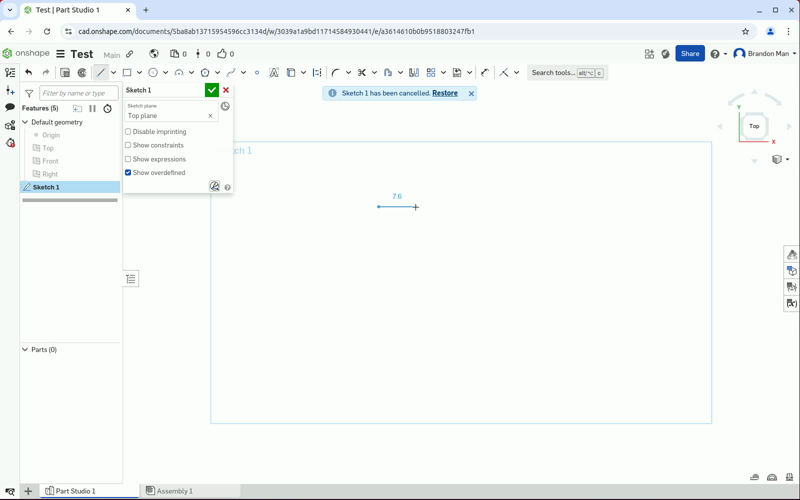
click(415, 206)
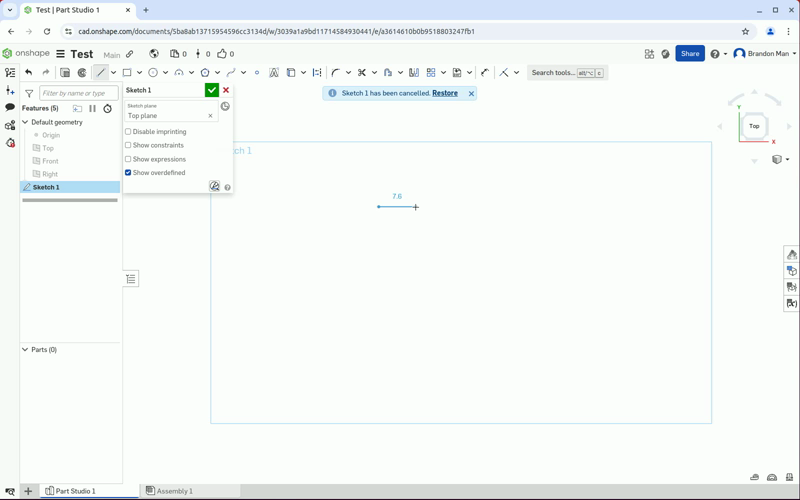
key_up(shift)
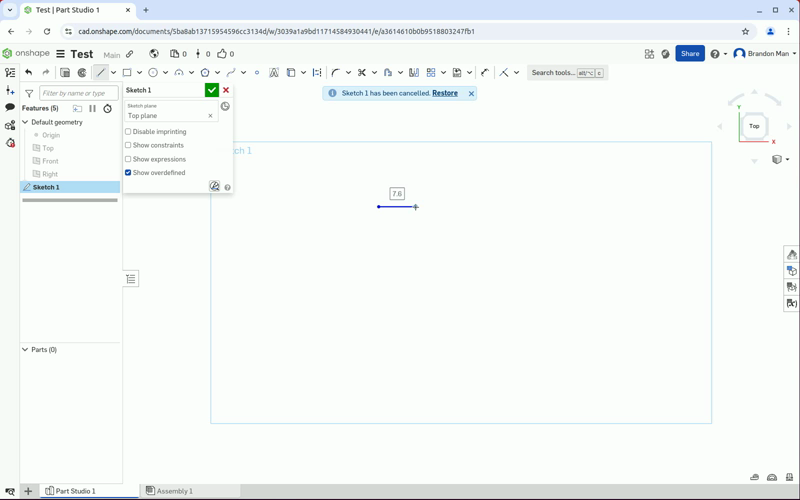
key_down(shift)
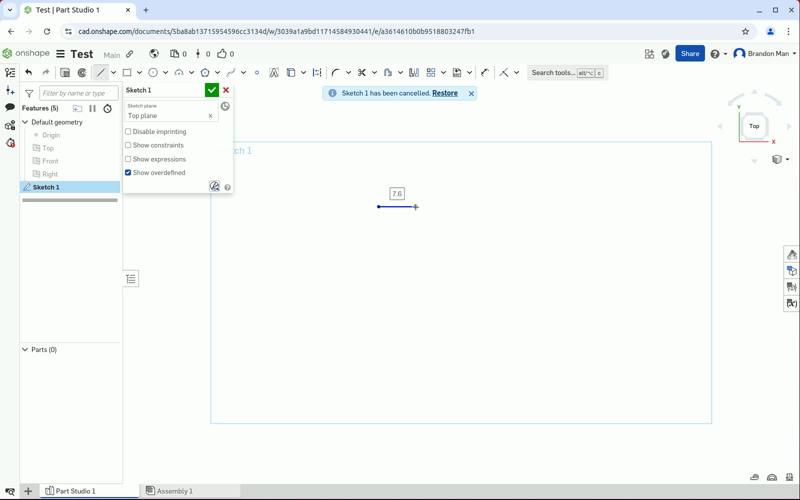
mouse_move(445, 206)
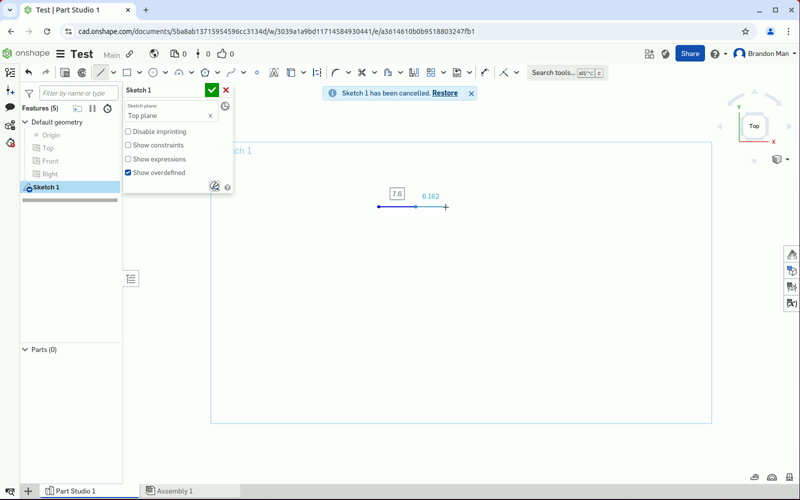
mouse_move(415, 169)
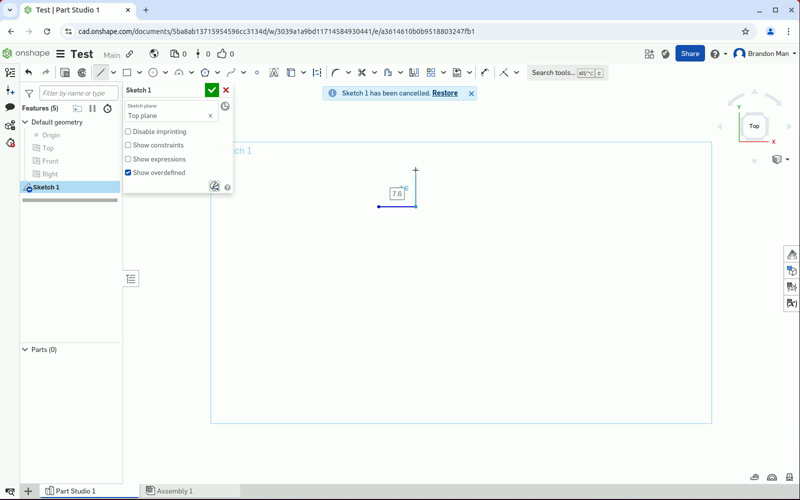
click(415, 169)
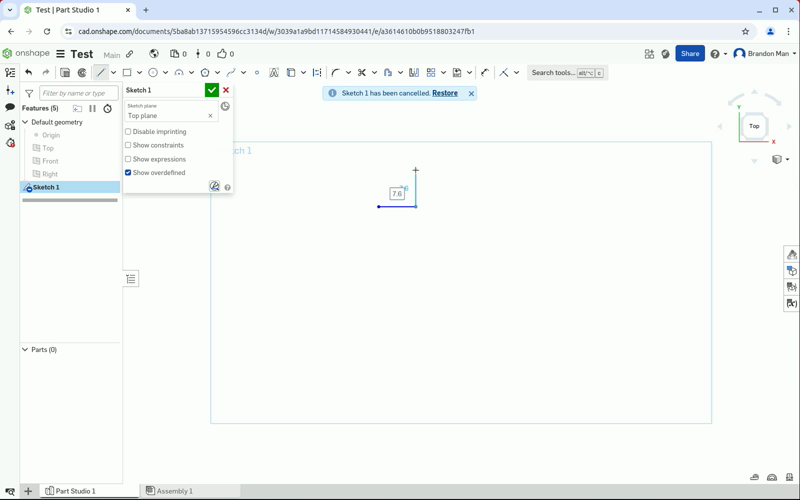
key_up(shift)
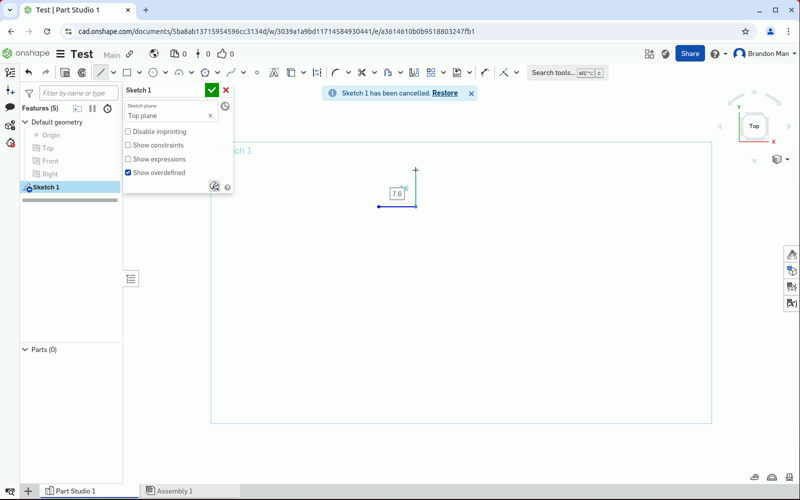
key_down(shift)
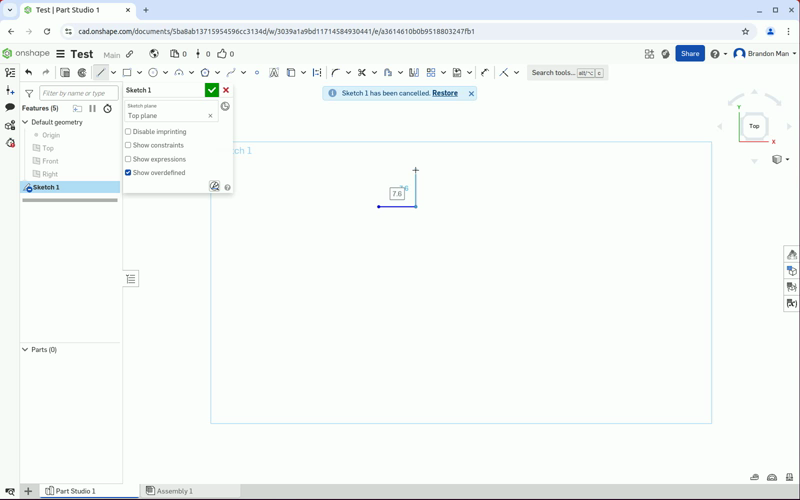
mouse_move(445, 169)
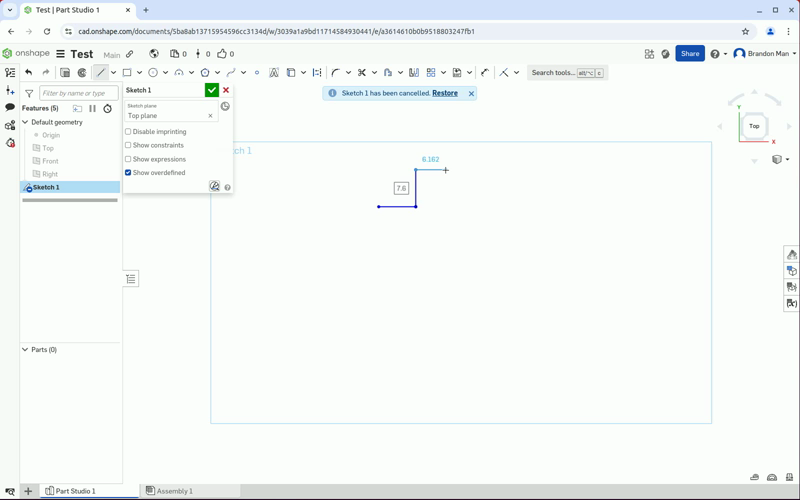
mouse_move(378, 169)
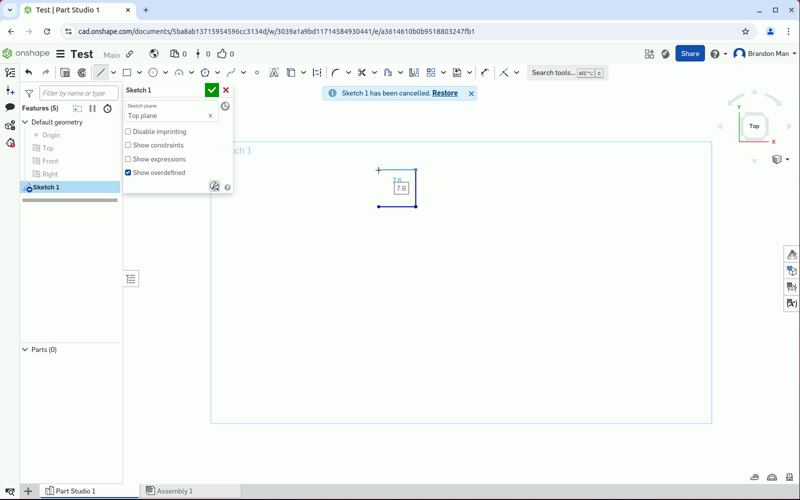
click(378, 169)
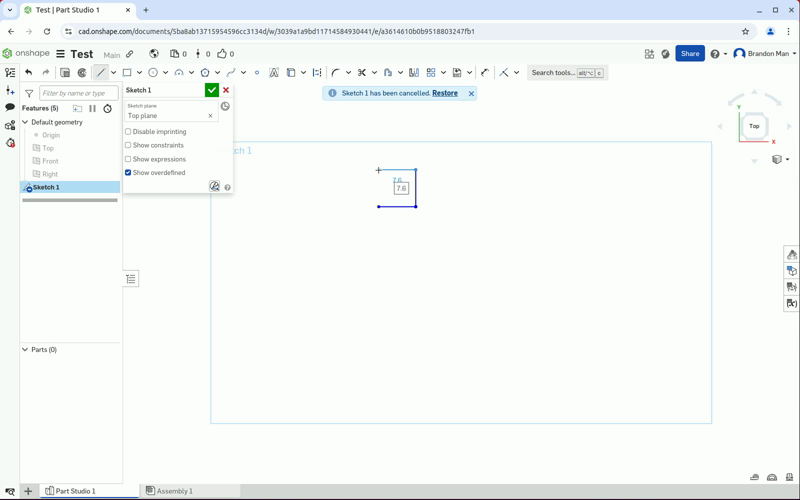
key_up(shift)
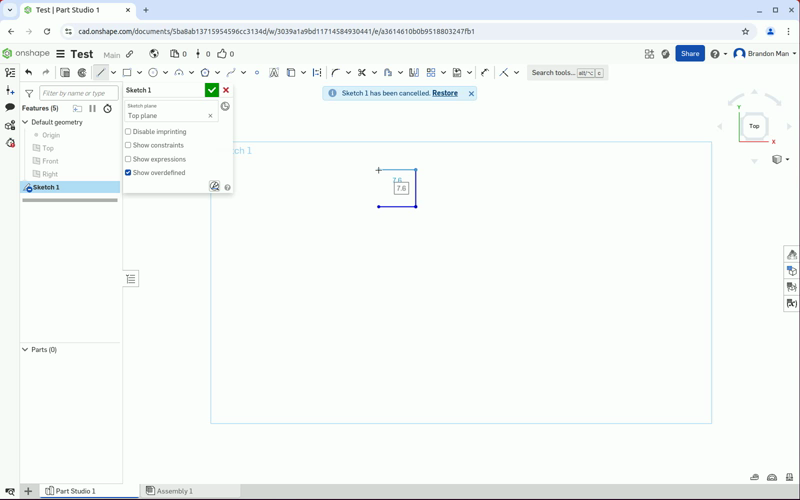
mouse_move(408, 169)
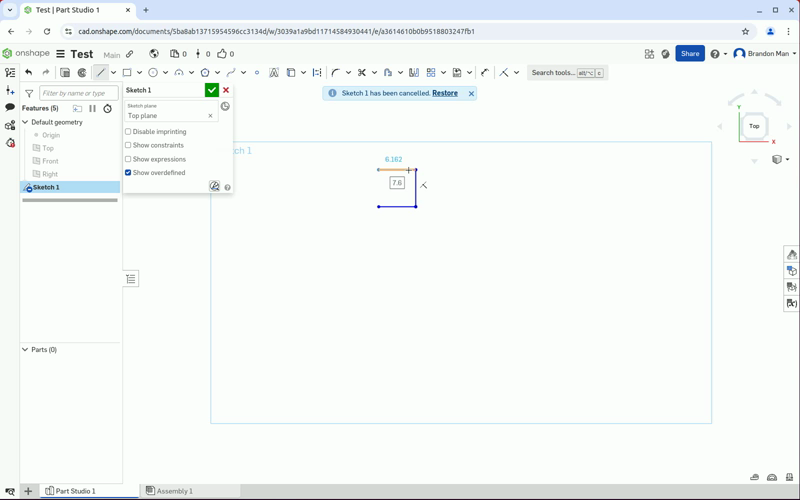
key_down(shift)
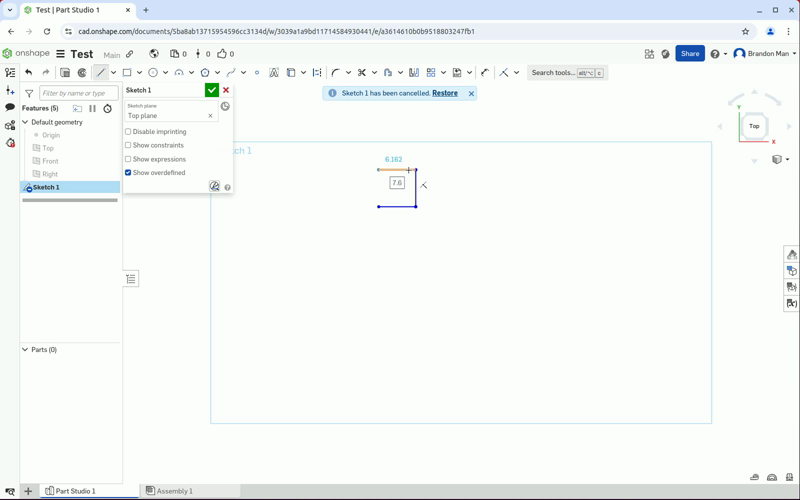
mouse_move(378, 206)
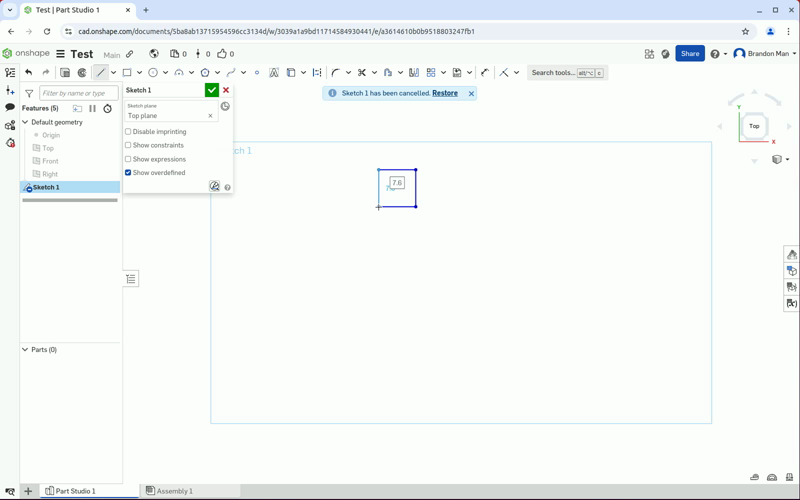
key_up(shift)
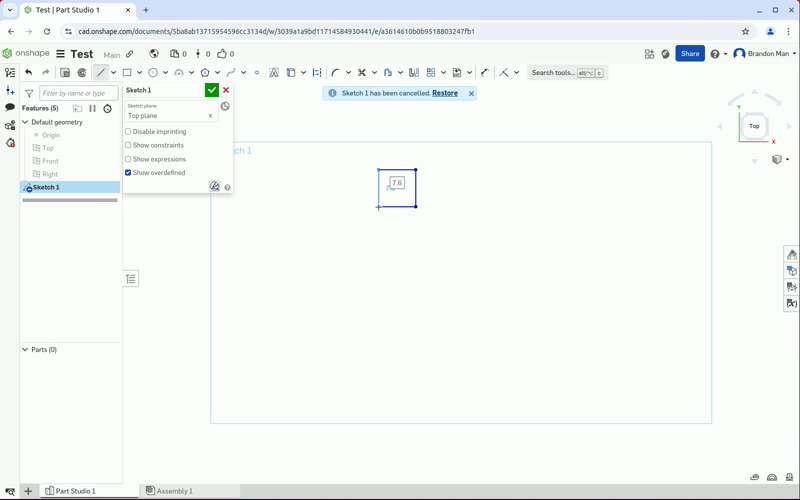
click(378, 206)
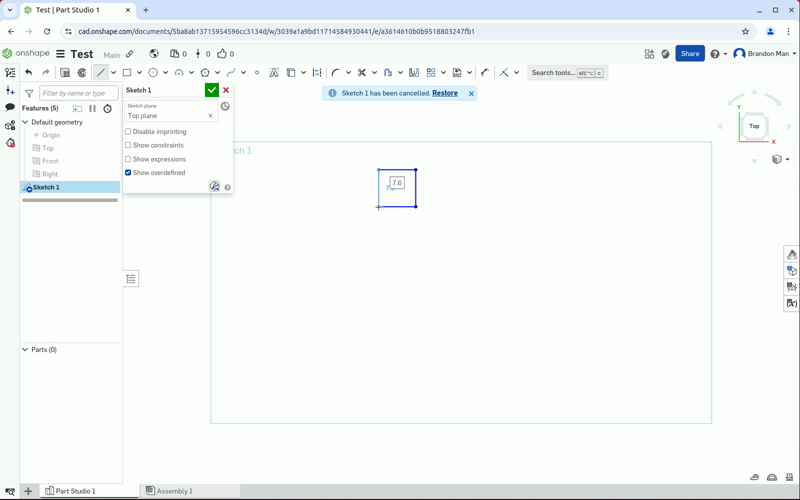
key(esc)
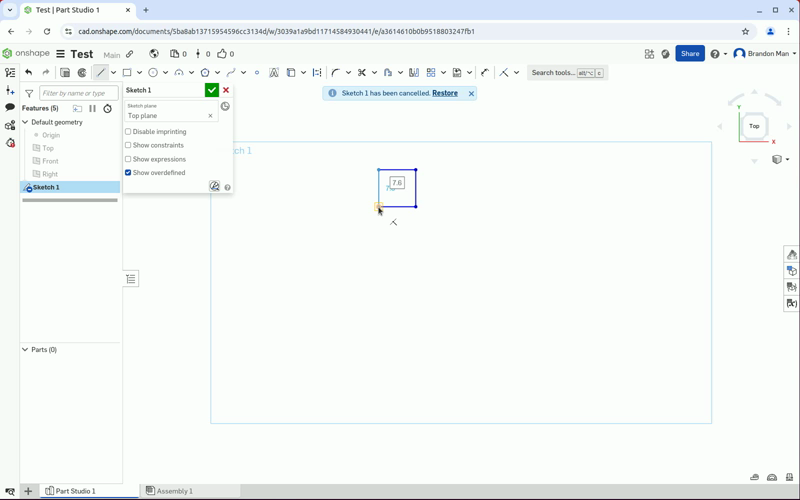
mouse_move(406, 178)
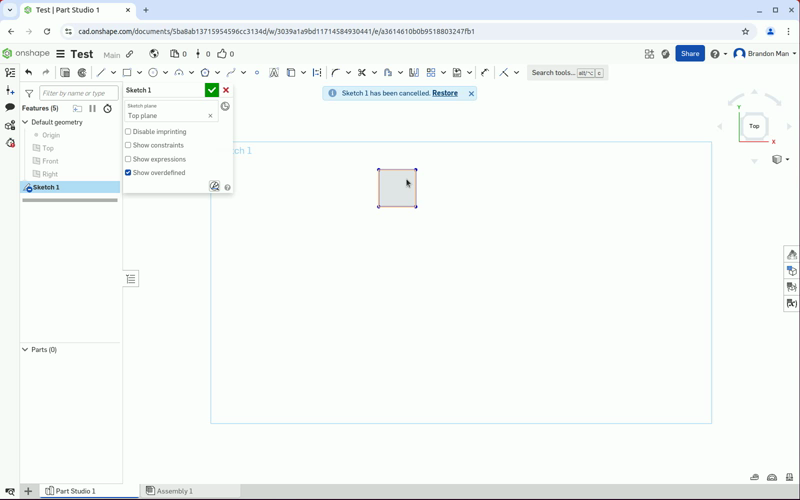
scroll(6)
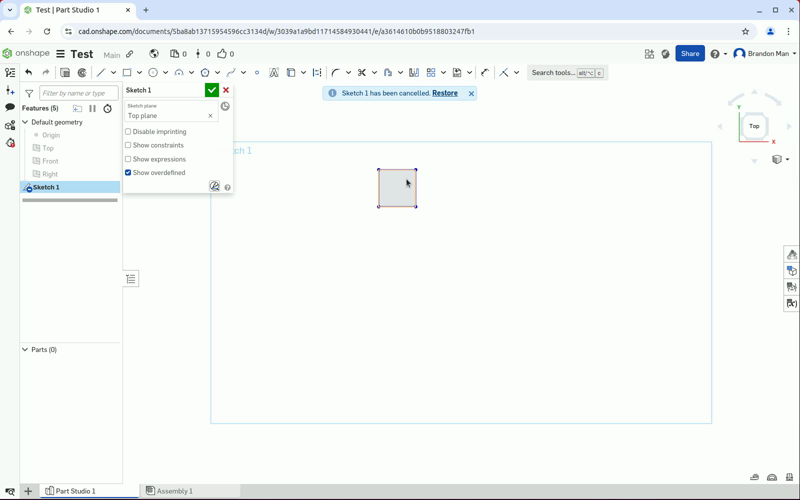
scroll(6)
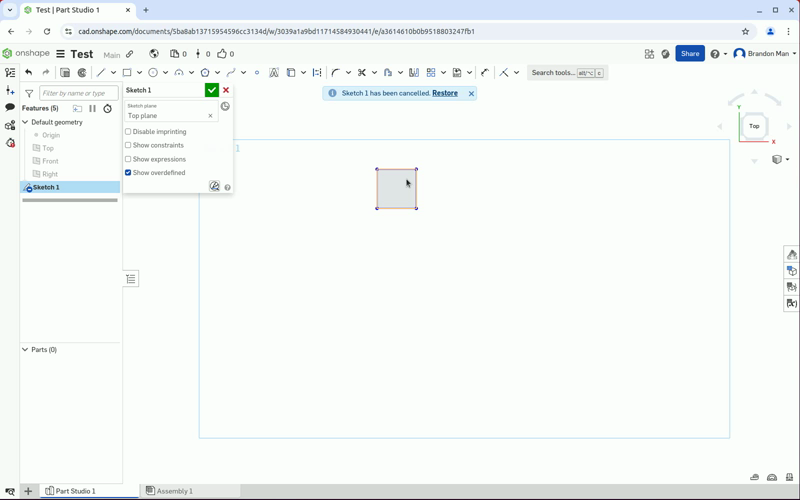
scroll(6)
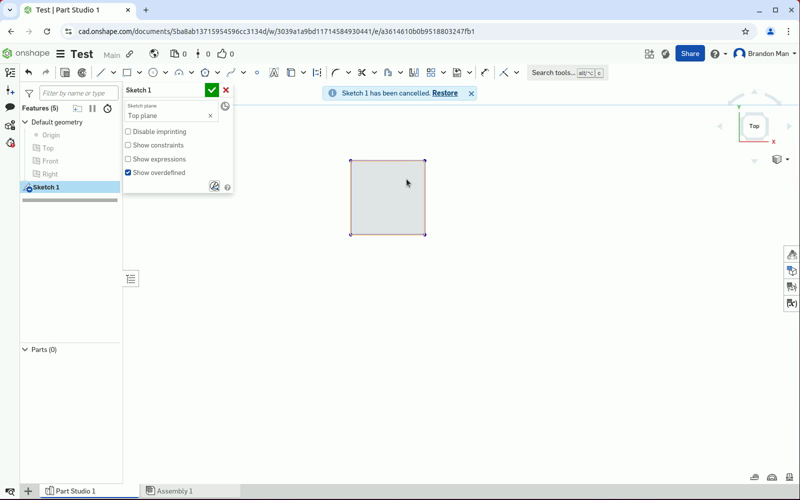
scroll(6)
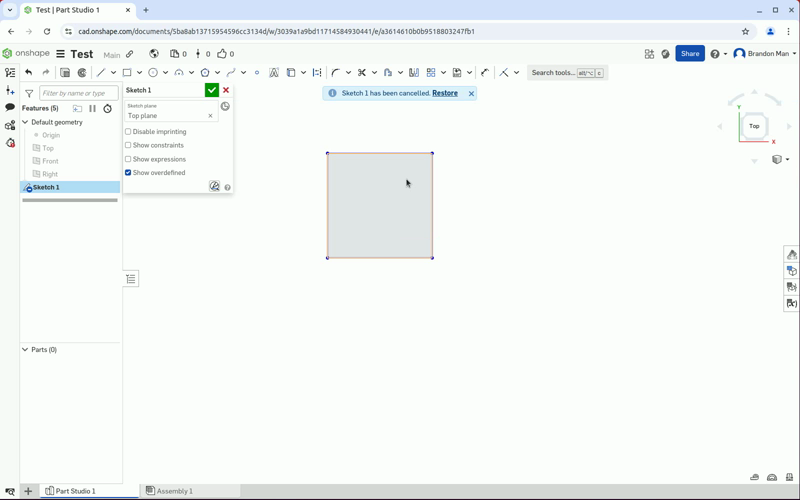
scroll(6)
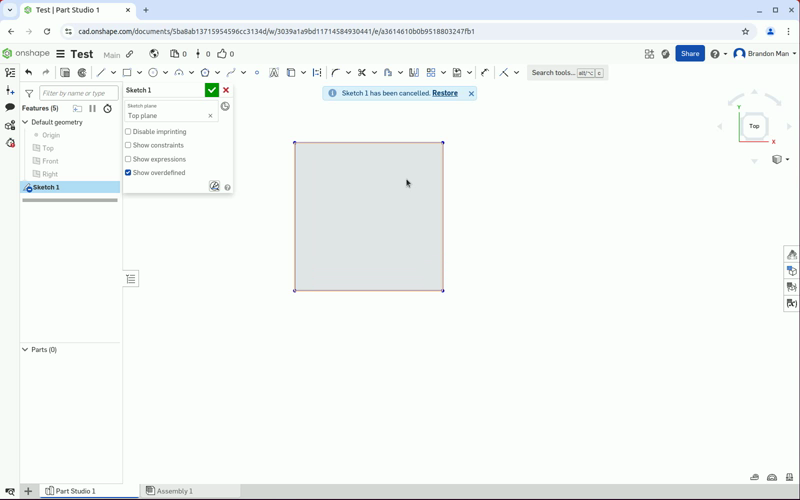
scroll(6)
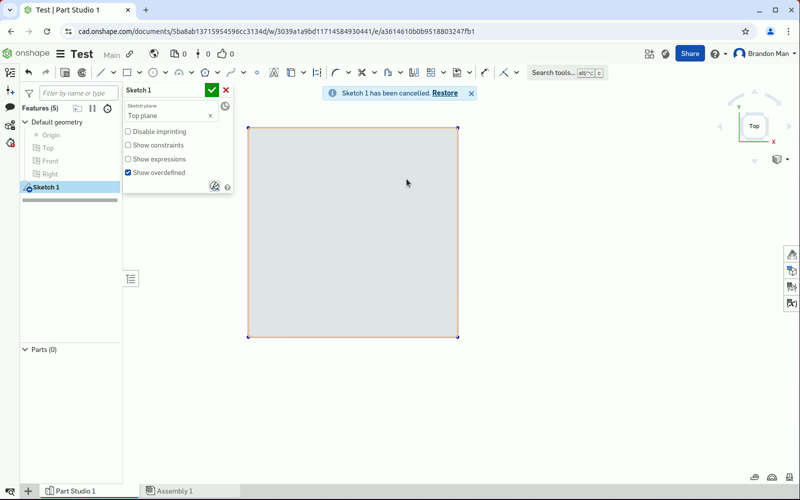
scroll(6)
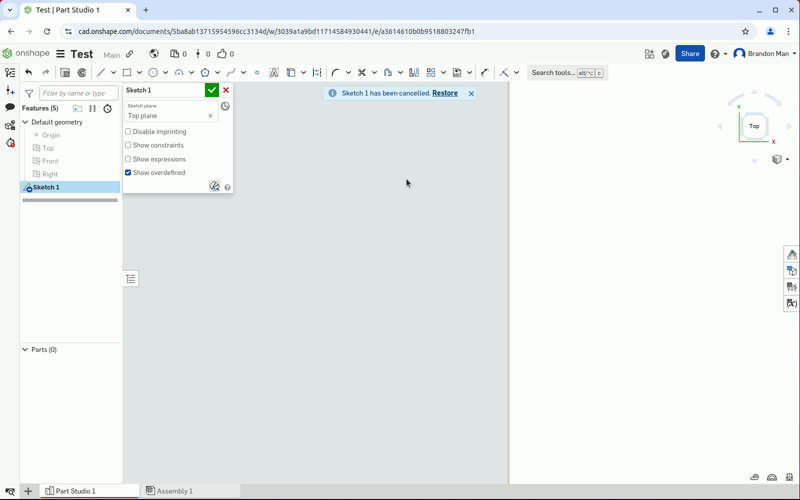
click(406, 178)
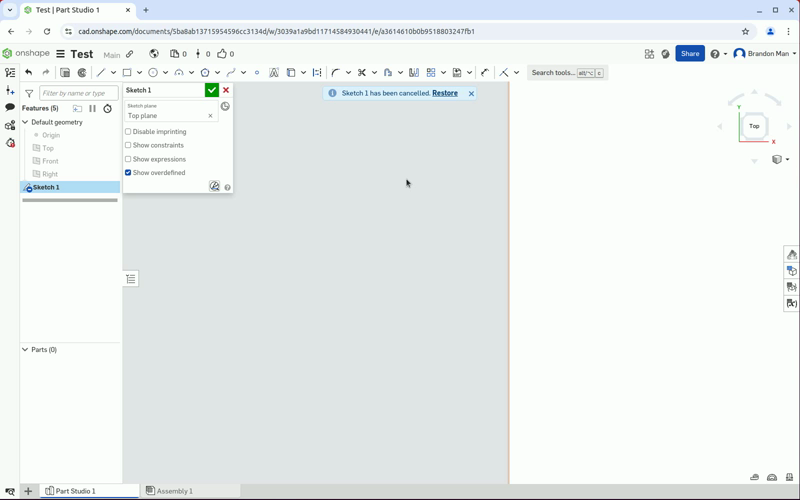
scroll(-6)
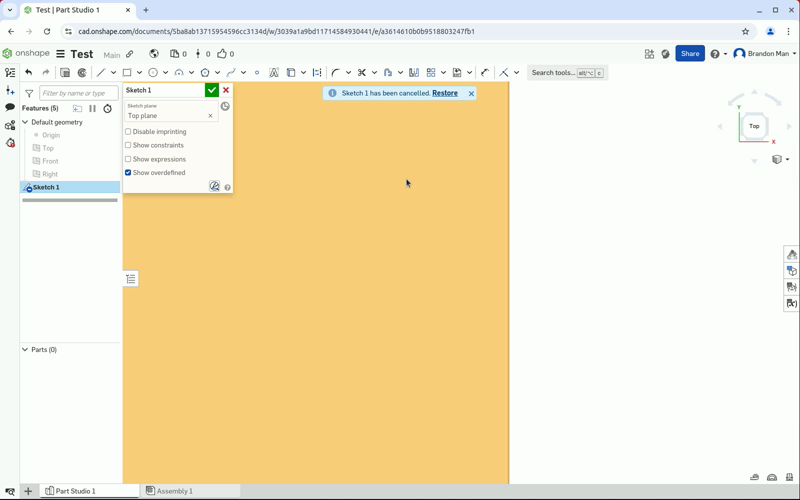
scroll(-6)
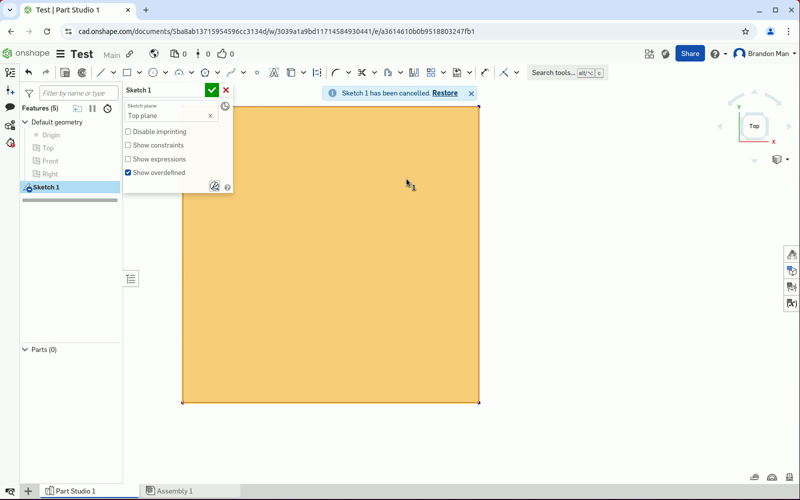
scroll(-6)
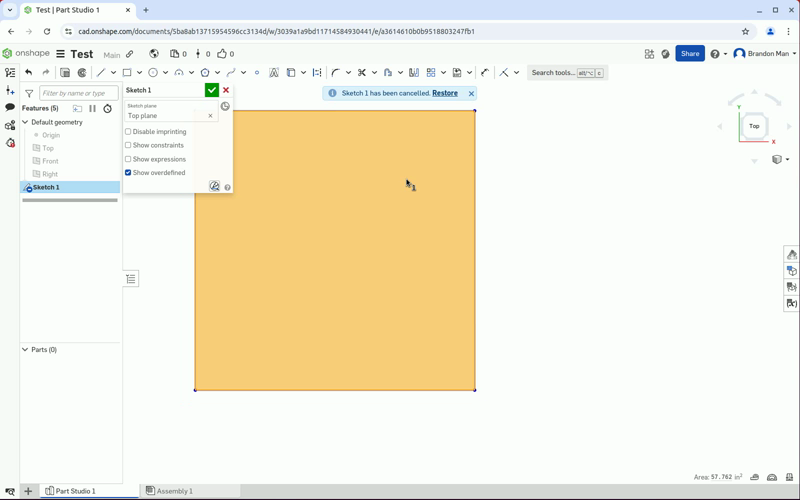
scroll(-6)
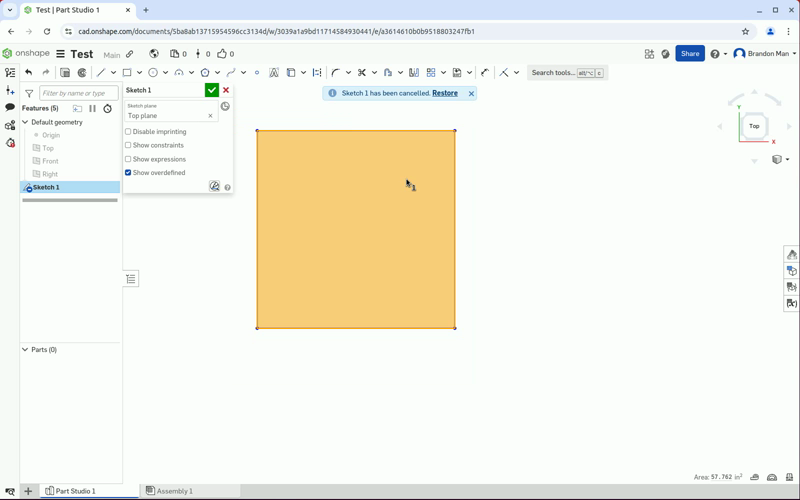
scroll(-6)
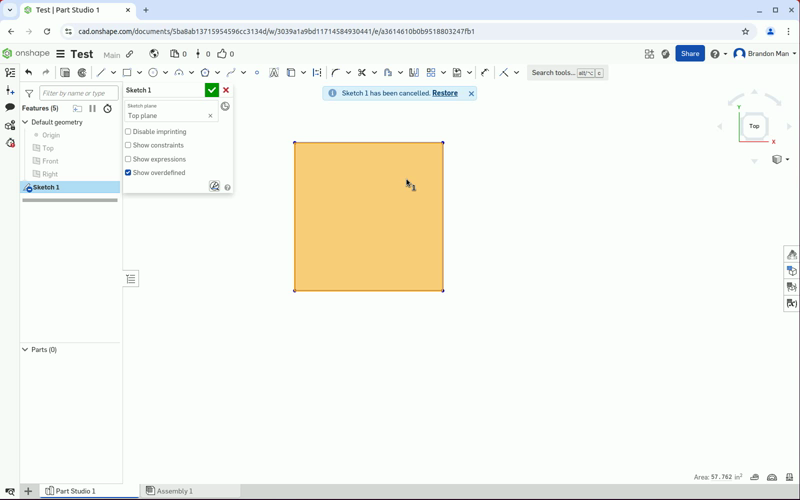
scroll(-6)
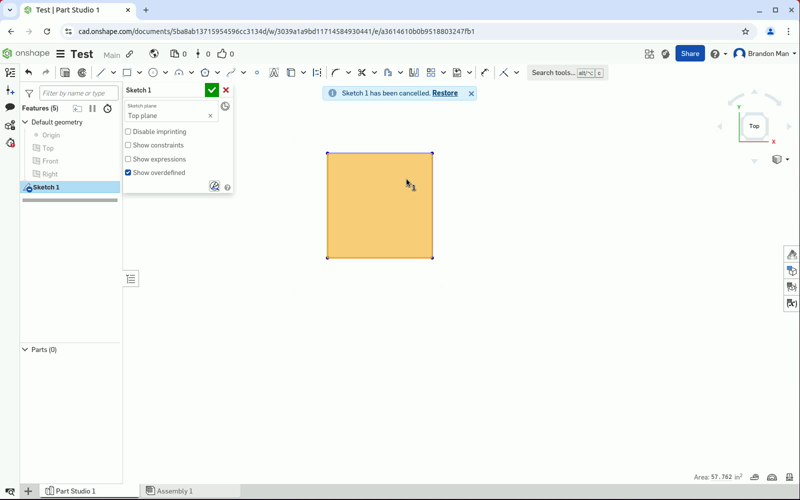
scroll(-6)
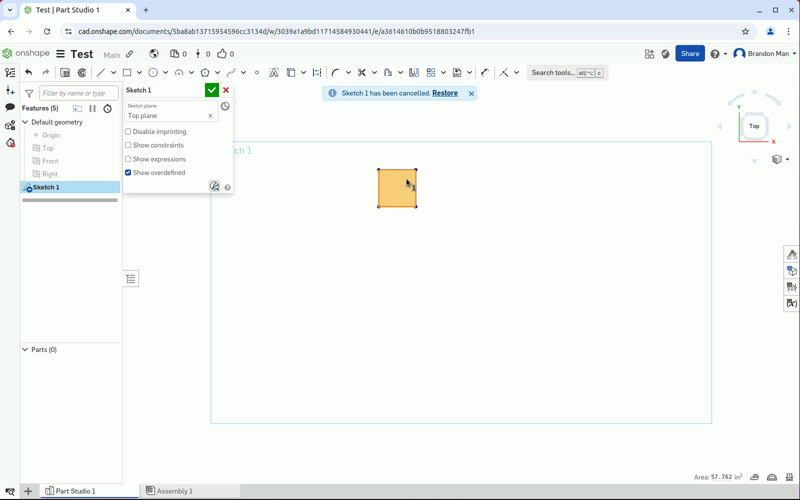
mouse_move(73, 352)
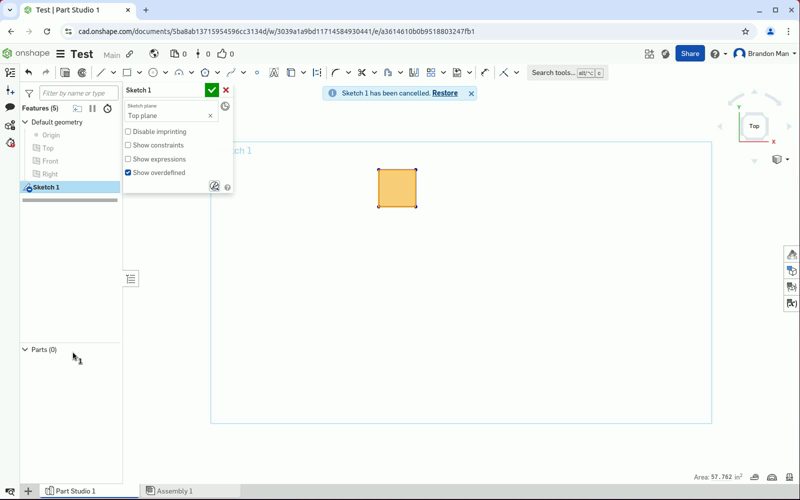
key(shift+y)
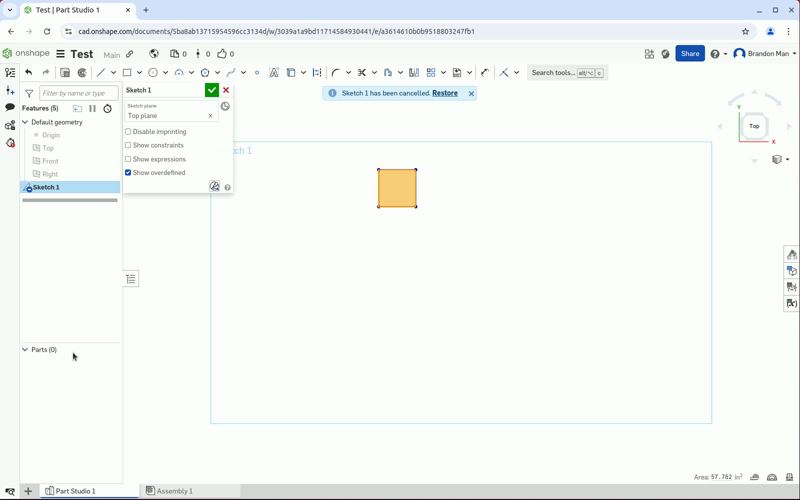
key(shift+e)
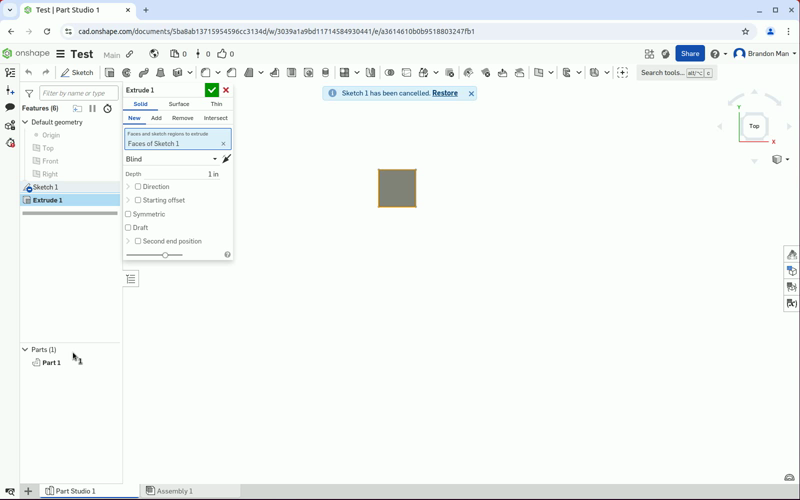
mouse_move(143, 106)
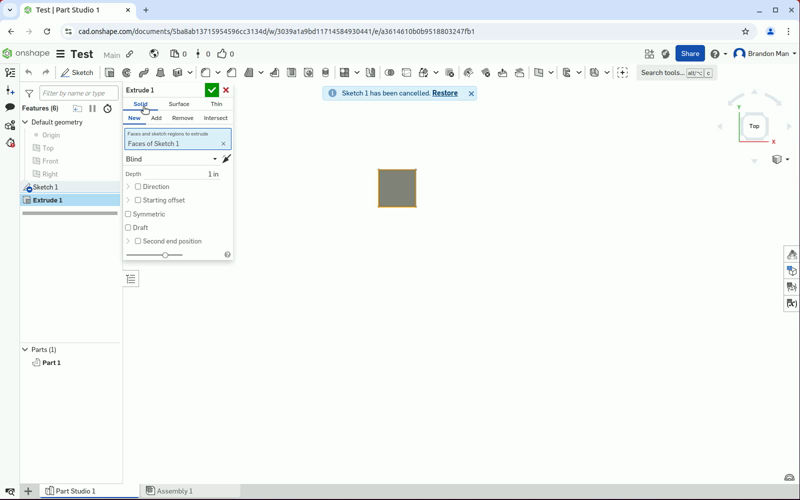
click(143, 106)
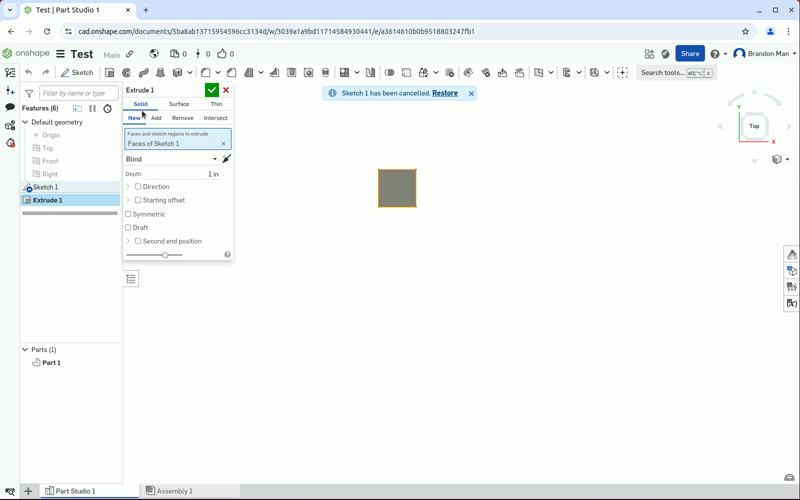
mouse_move(137, 120)
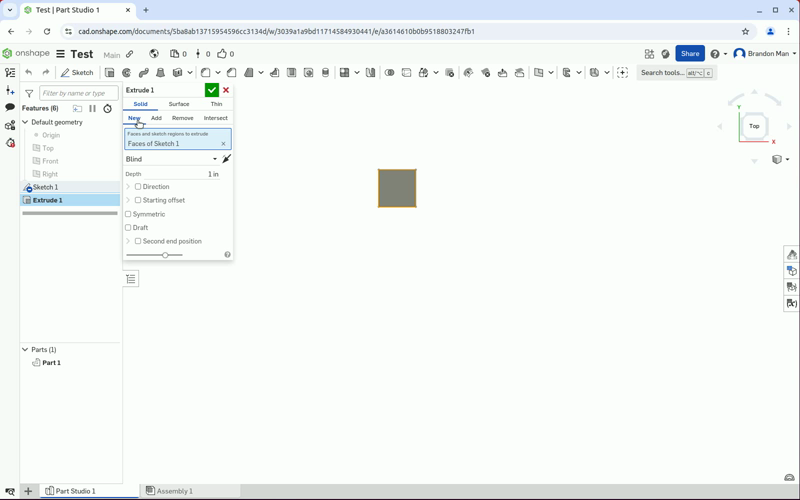
click(137, 120)
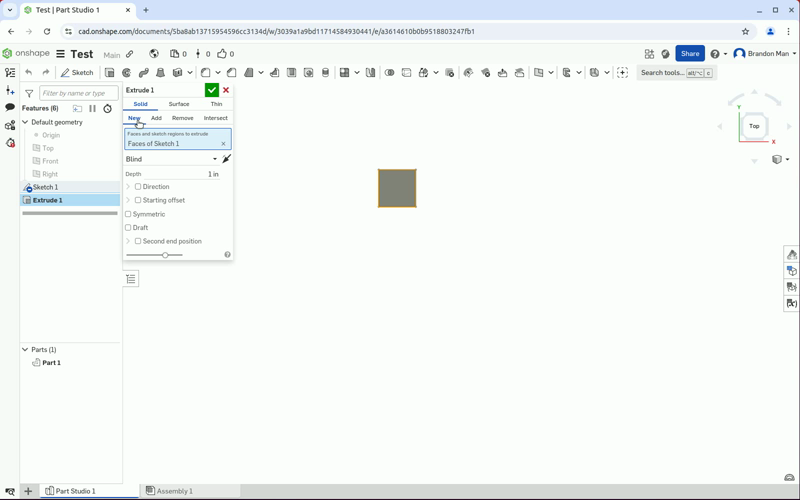
key(tab, 4)
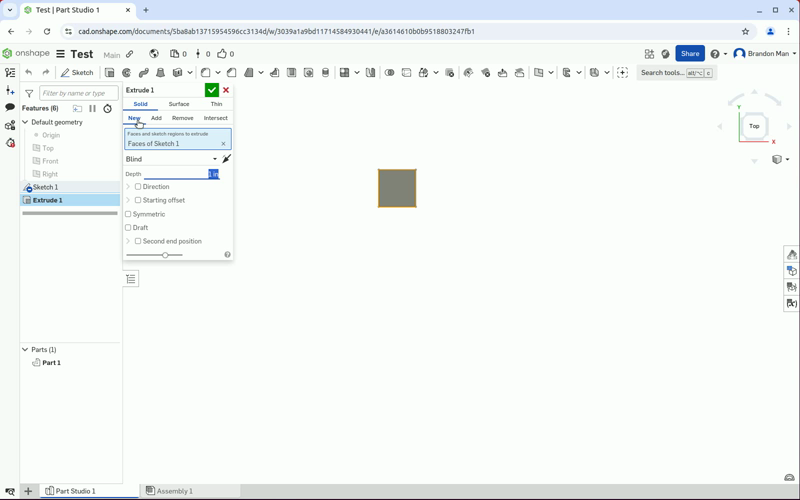
text(3.851)
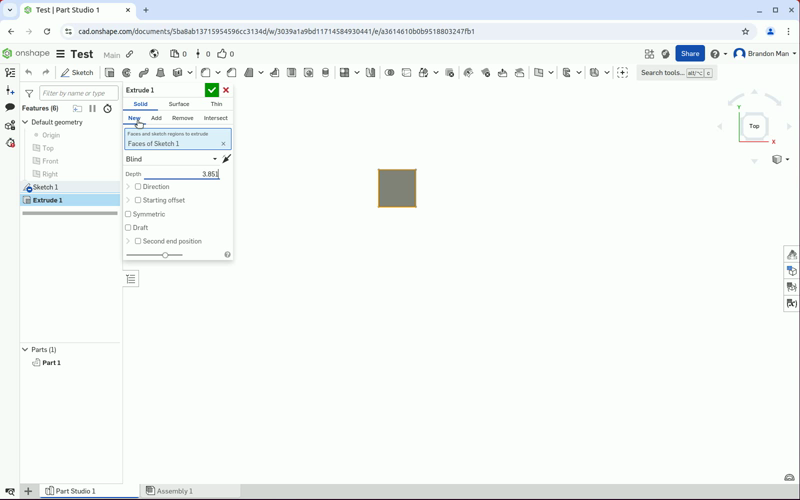
key(enter)
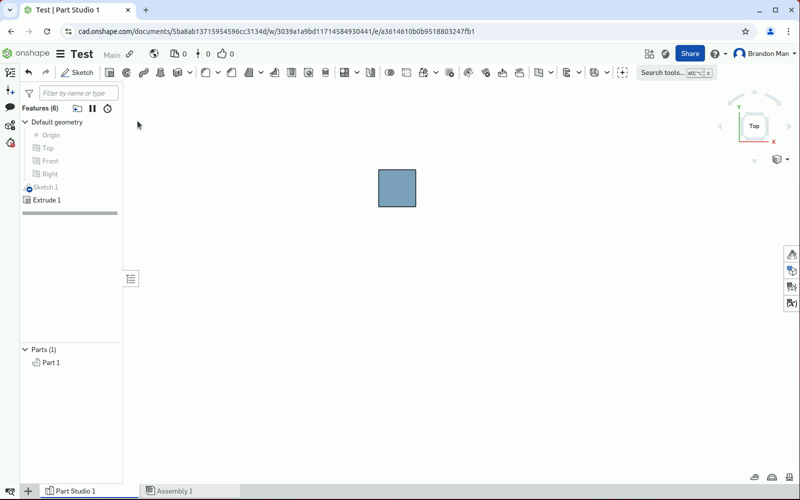
key(shift+h)
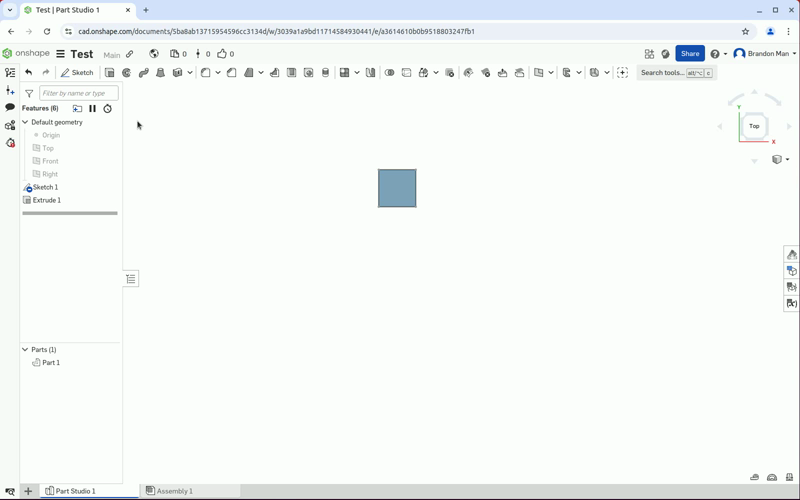
key(shift+h)
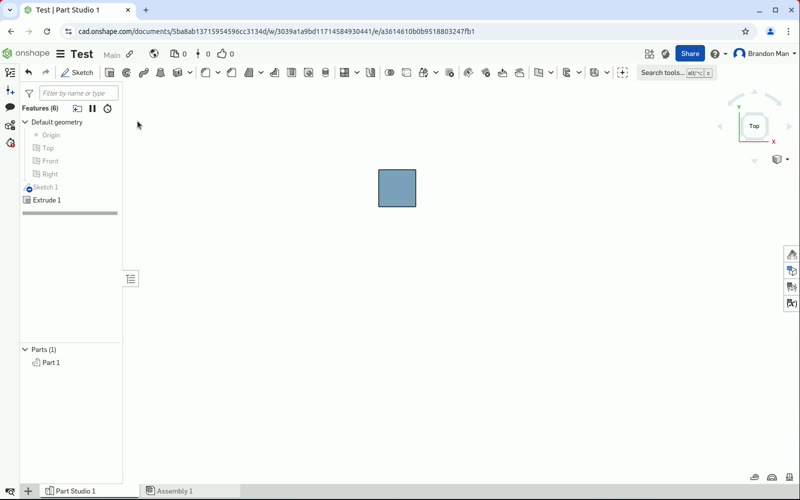
mouse_move(73, 189)
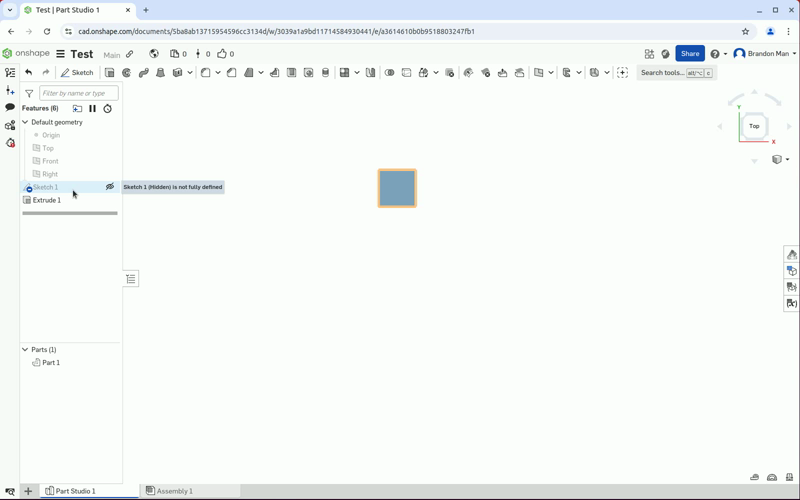
click(73, 189)
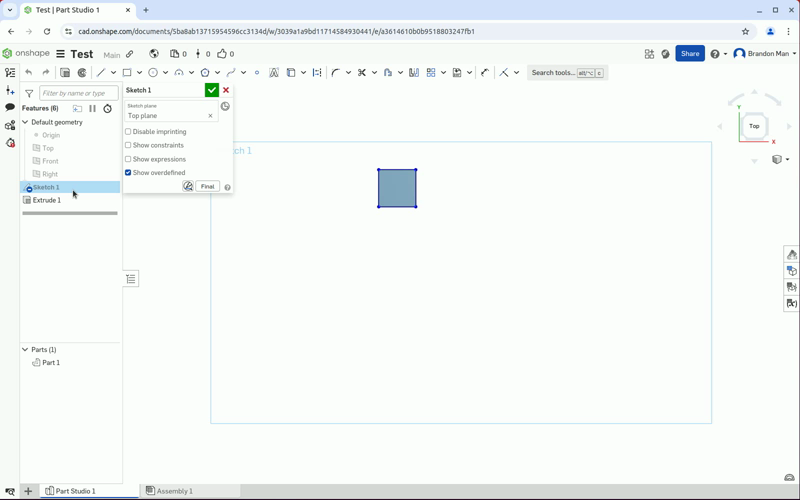
mouse_move(229, 92)
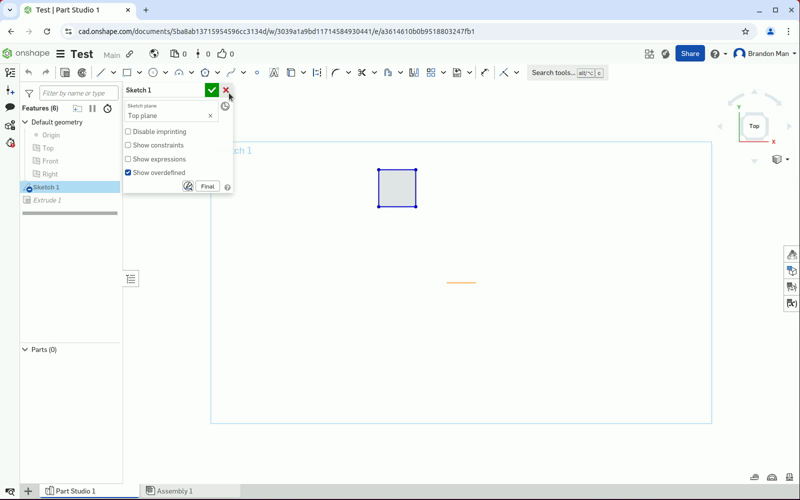
click(229, 92)
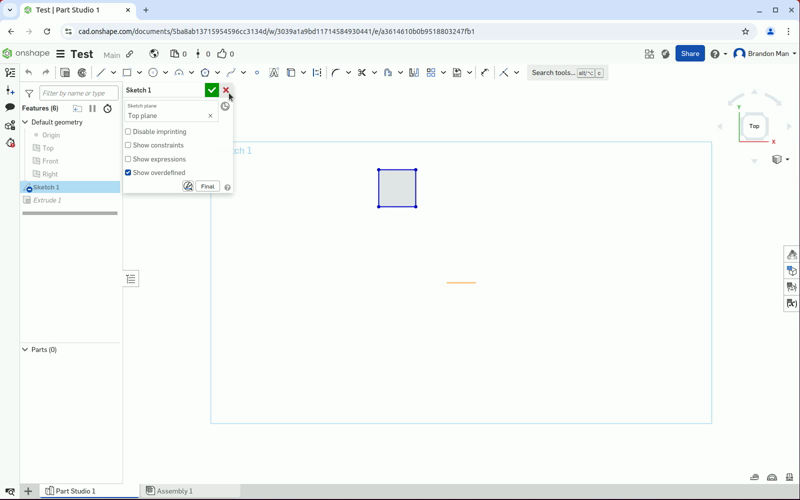
key(shift+s)
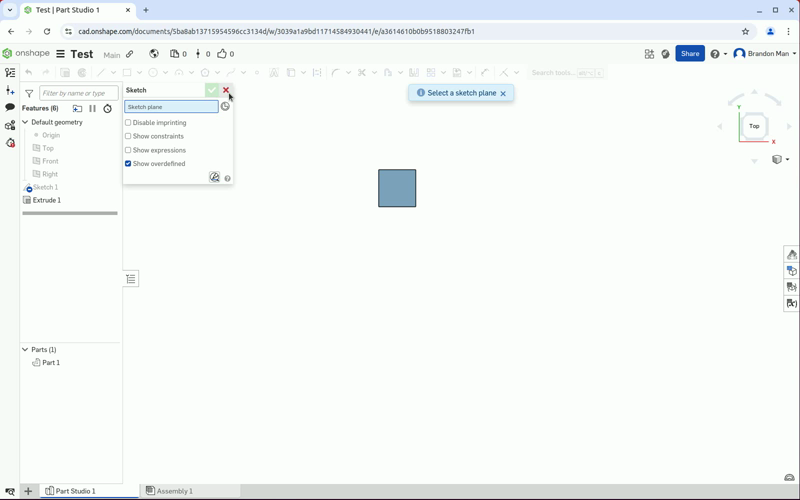
mouse_move(73, 150)
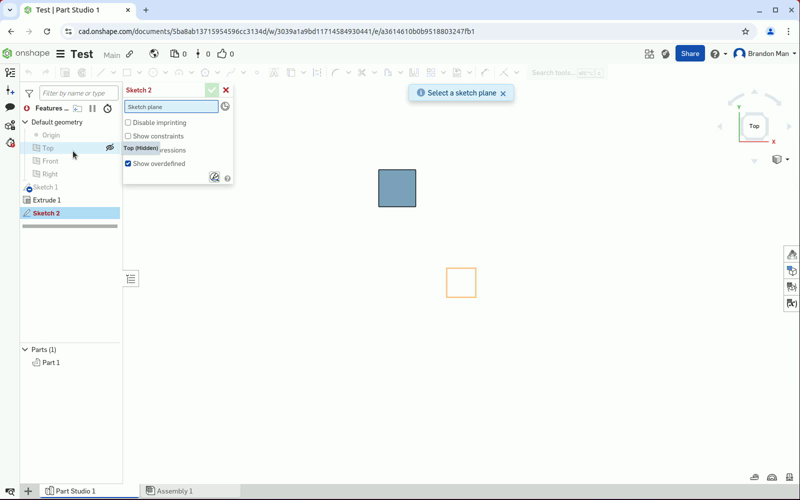
click(73, 150)
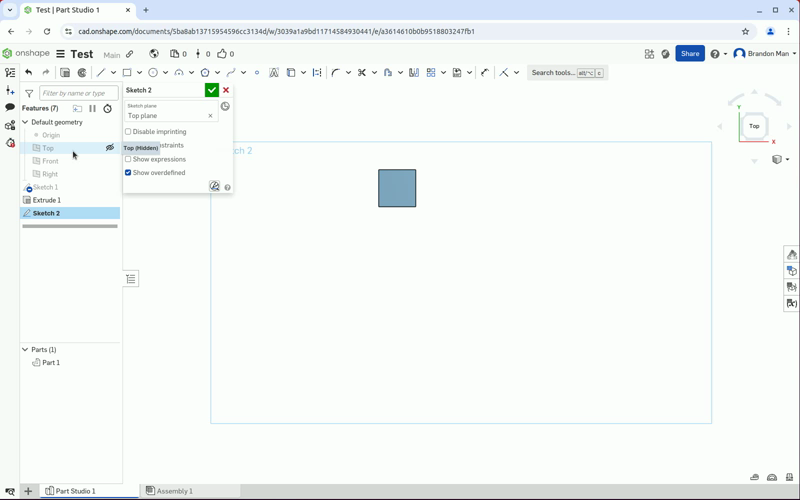
mouse_move(73, 352)
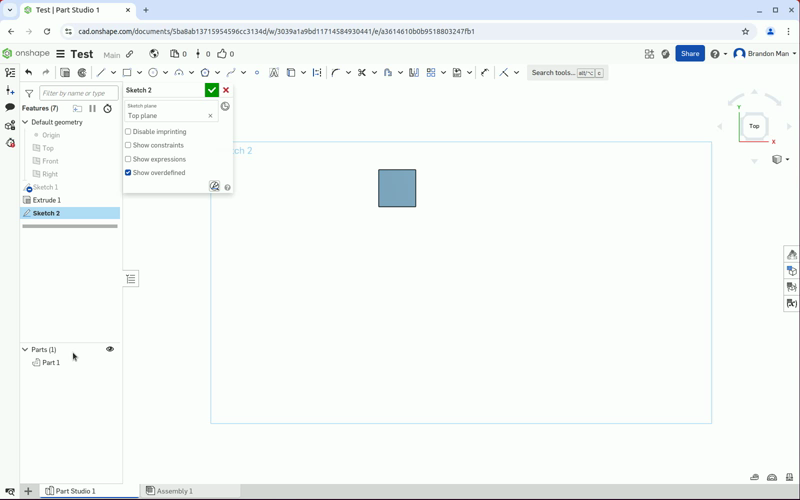
key(y)
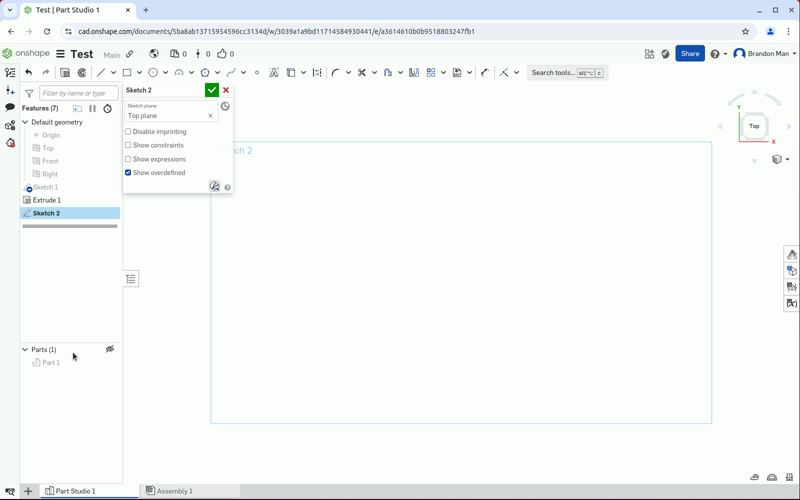
key(l)
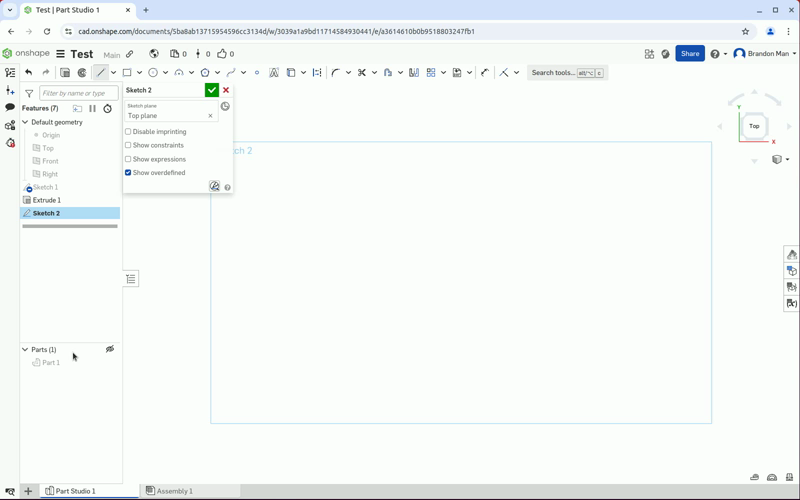
key_down(shift)
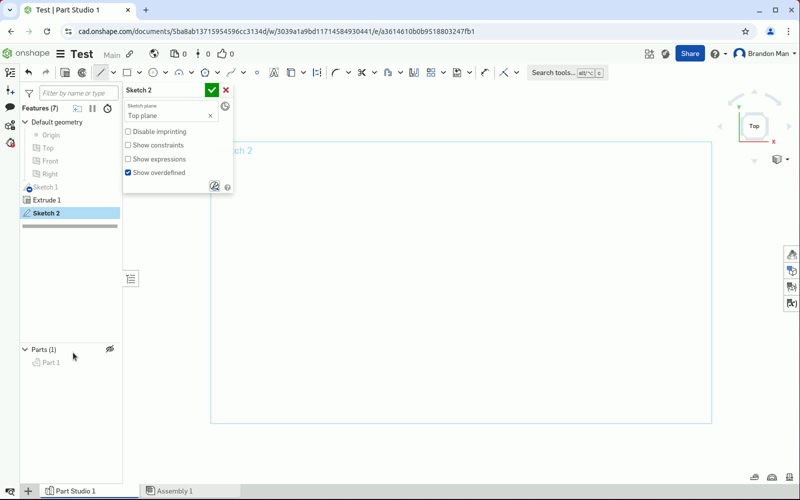
mouse_move(378, 206)
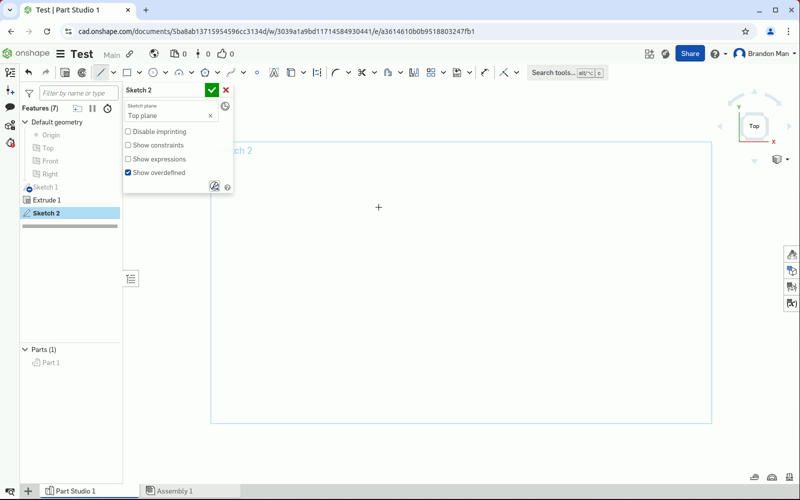
click(378, 206)
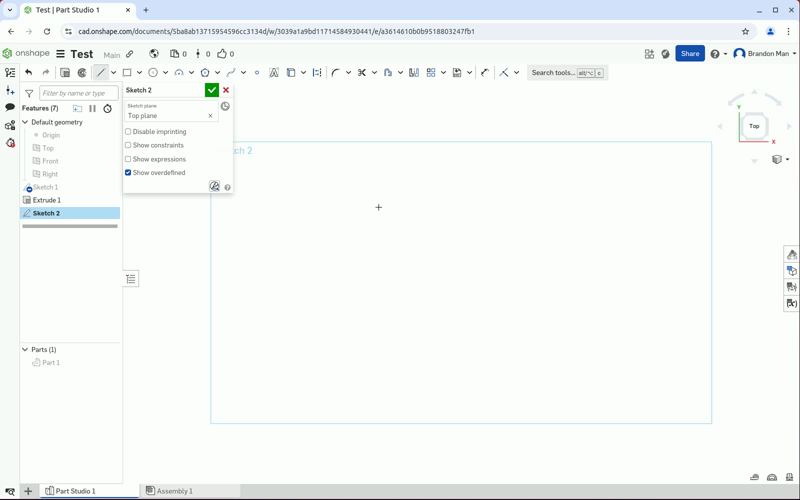
key_up(shift)
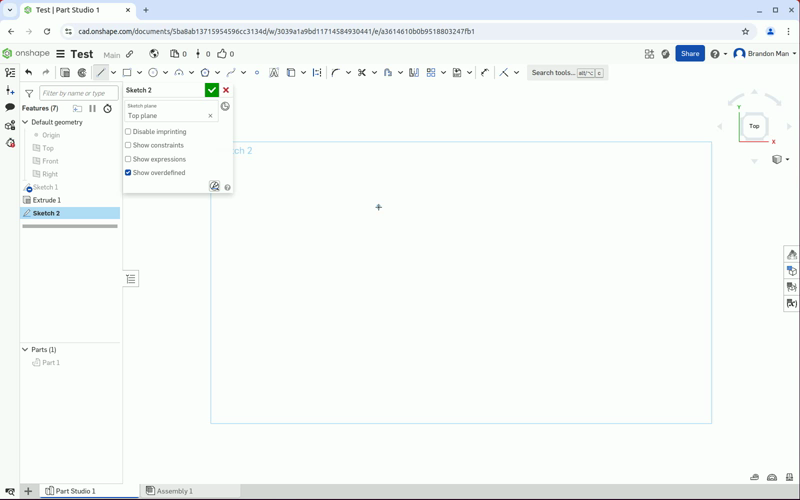
key_down(shift)
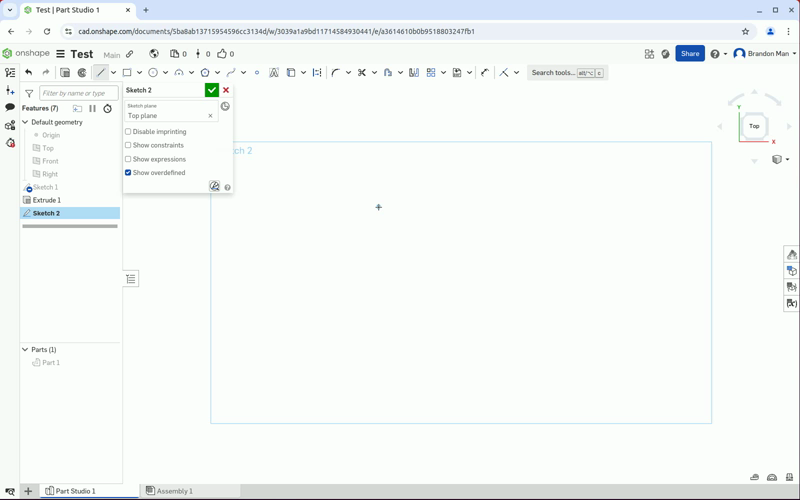
mouse_move(451, 243)
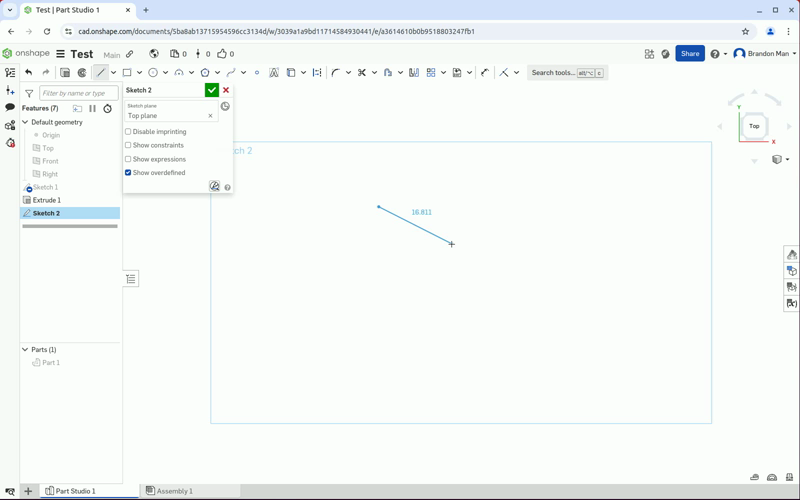
click(451, 243)
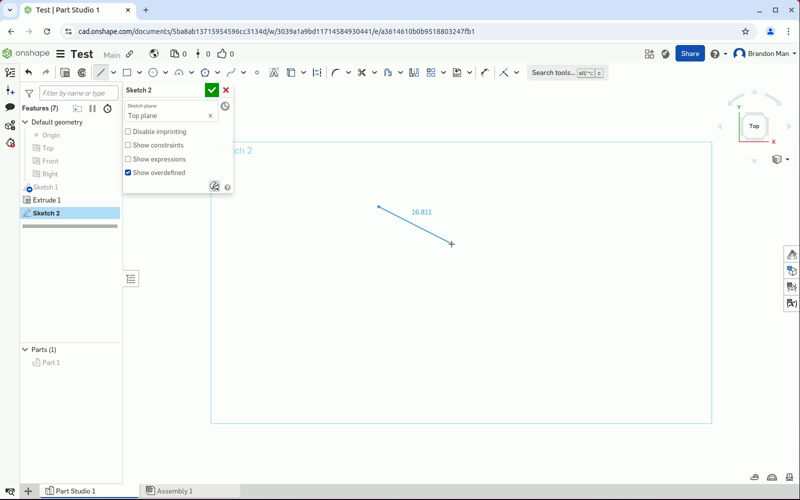
key_up(shift)
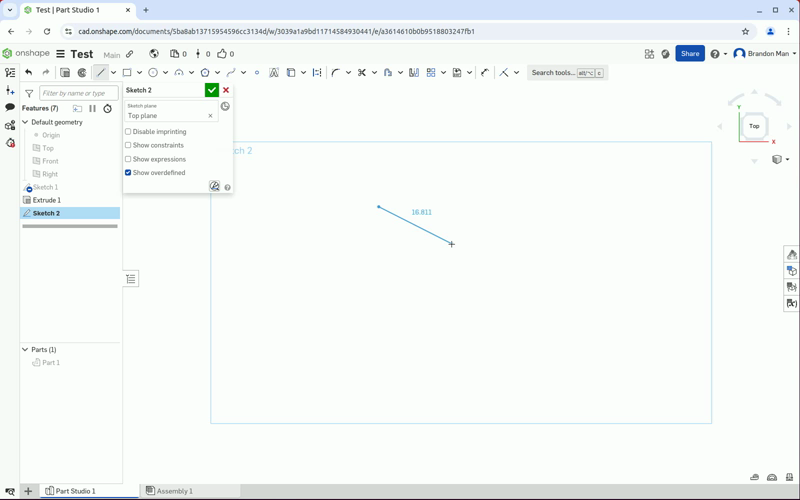
key_down(shift)
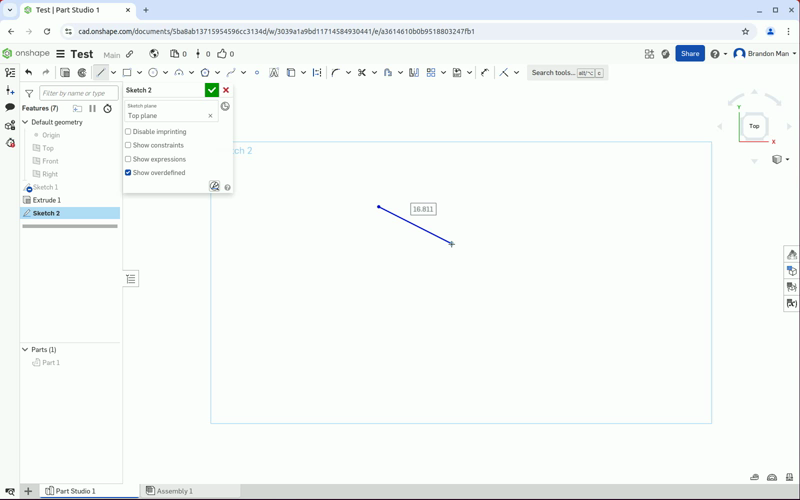
mouse_move(451, 169)
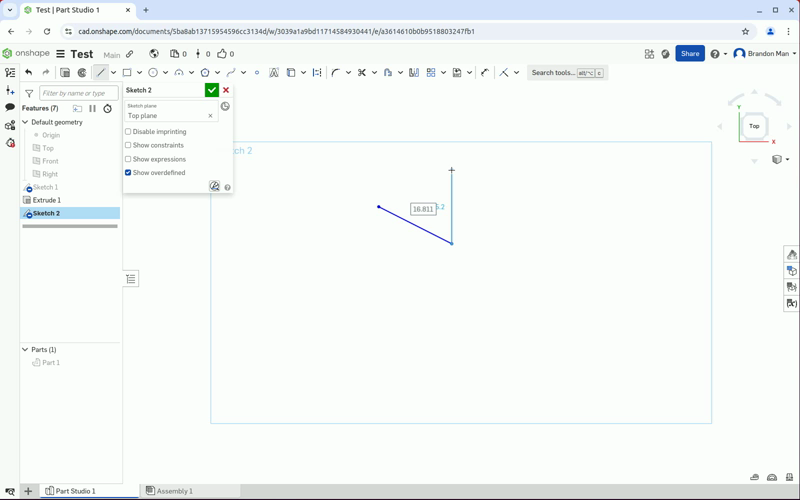
click(451, 169)
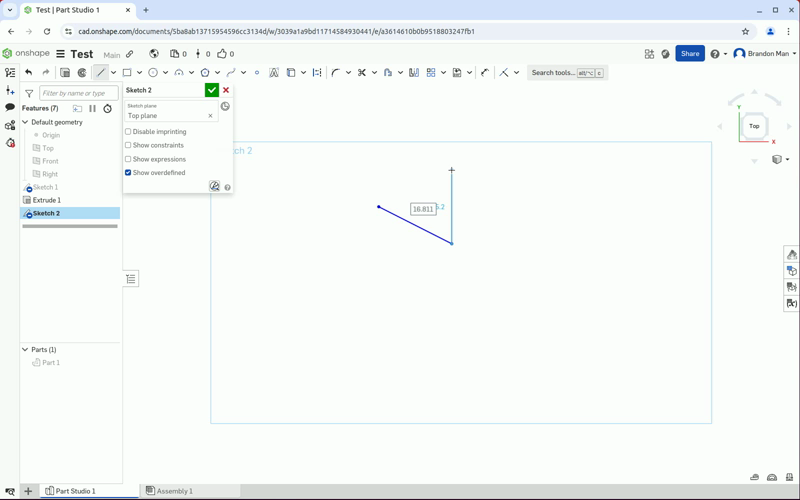
key_up(shift)
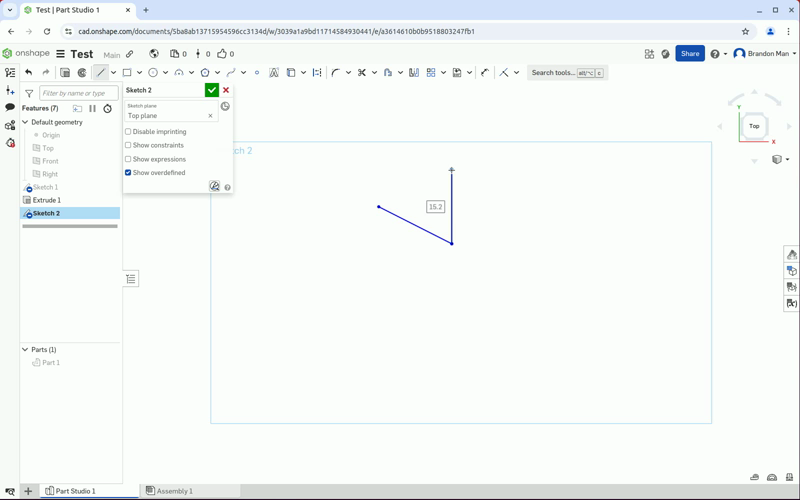
key_down(shift)
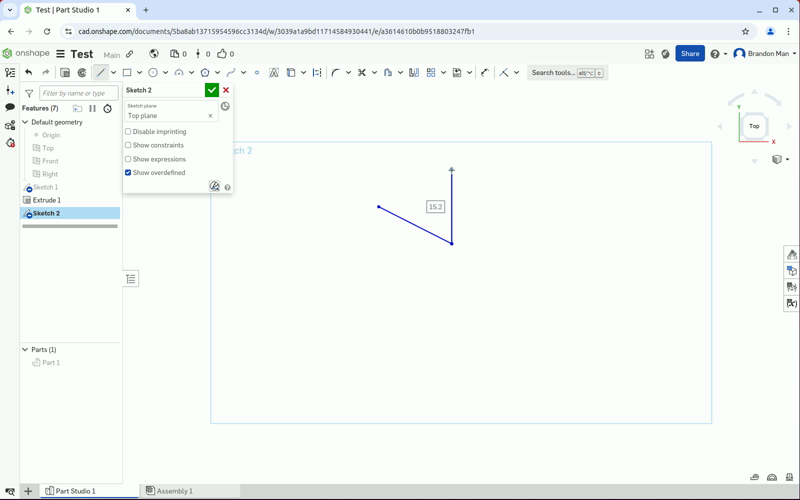
mouse_move(481, 169)
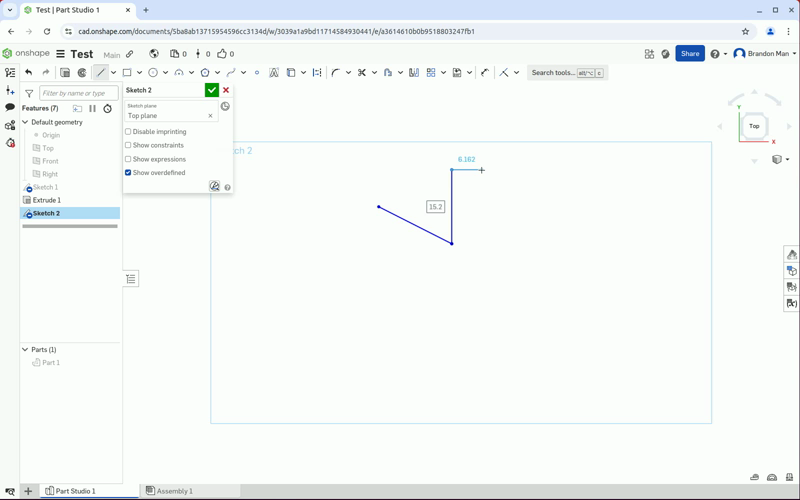
mouse_move(415, 169)
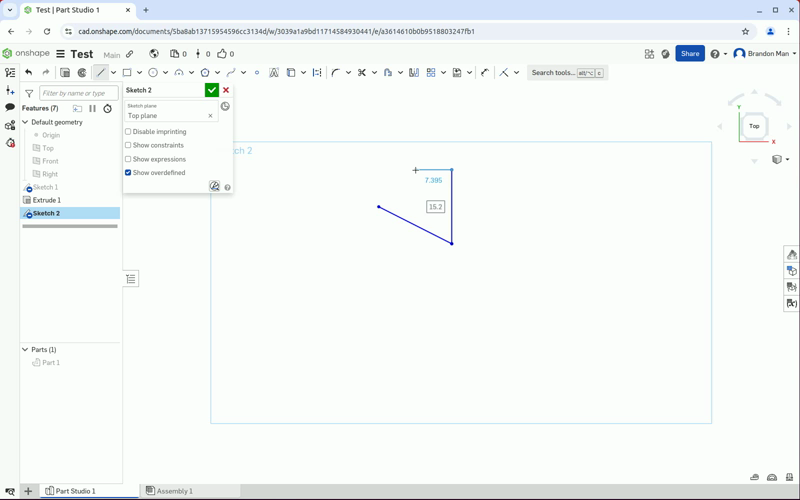
click(415, 169)
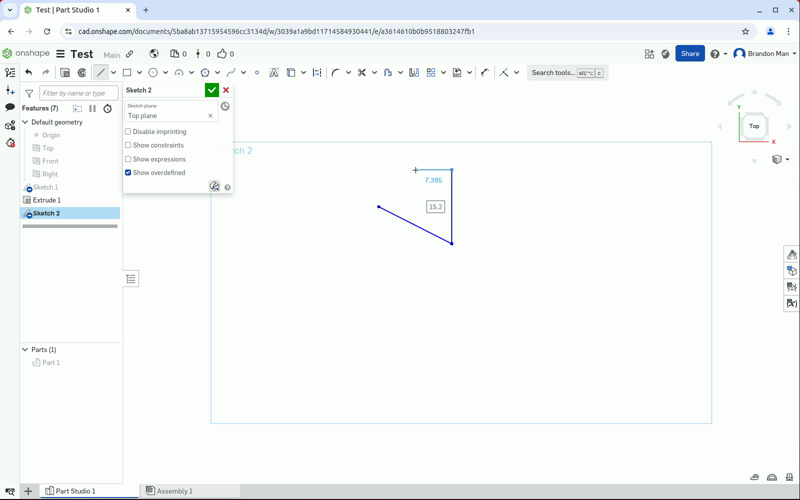
key_up(shift)
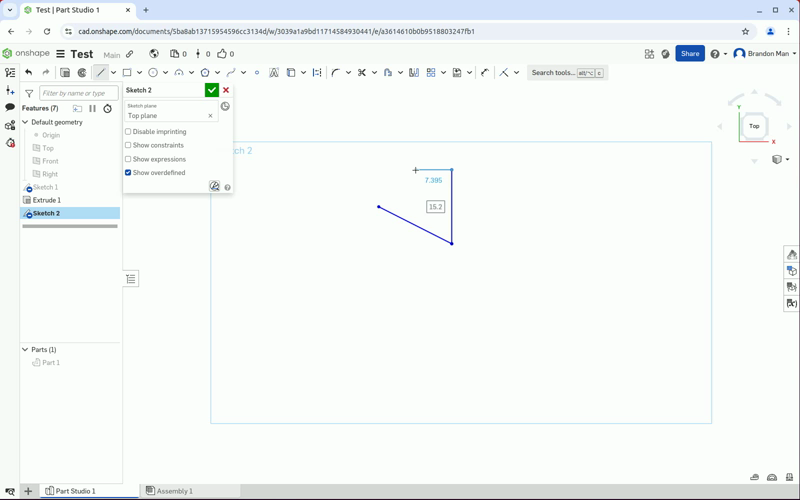
key_down(shift)
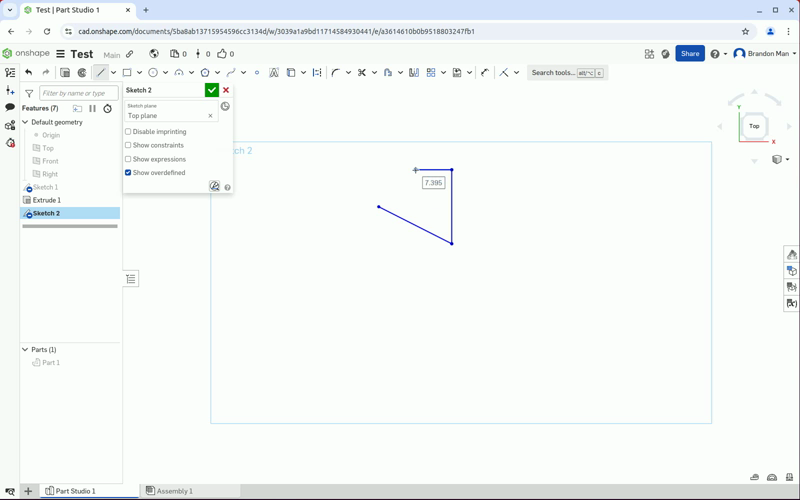
mouse_move(445, 169)
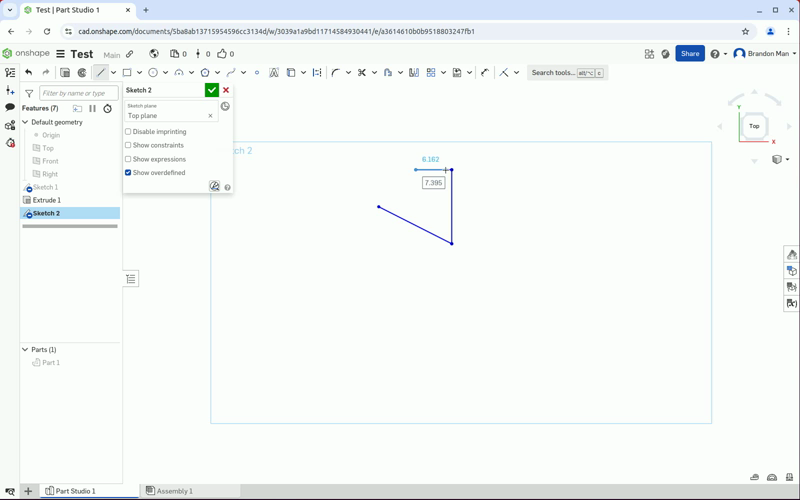
mouse_move(415, 206)
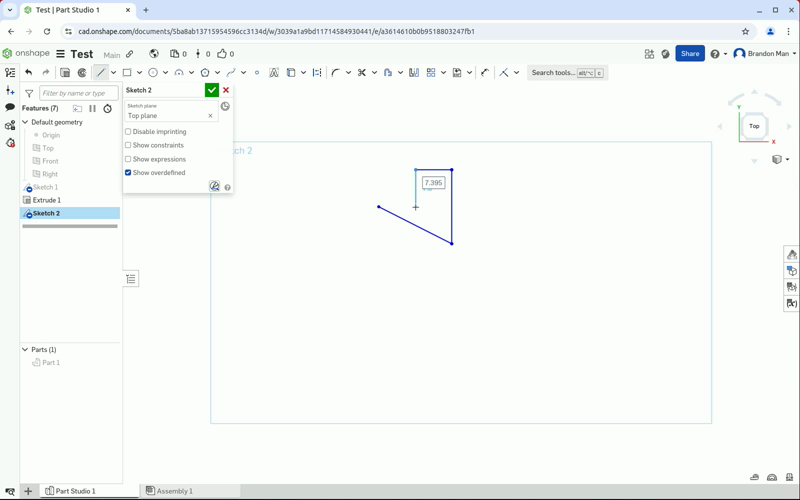
click(415, 206)
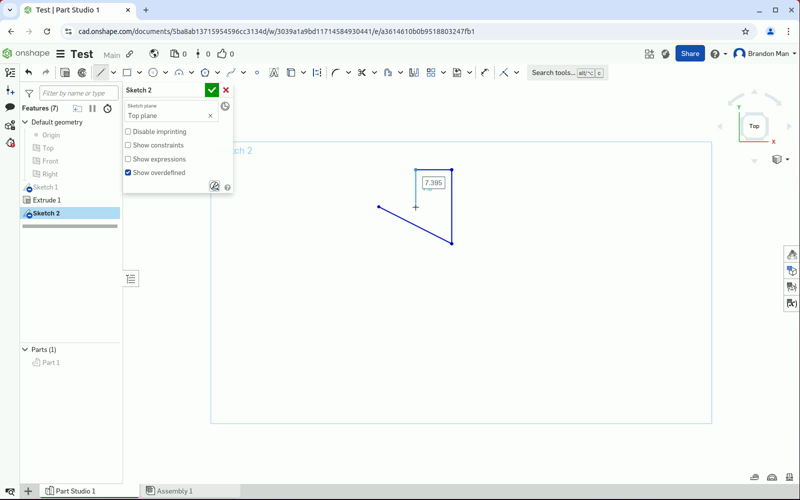
key_up(shift)
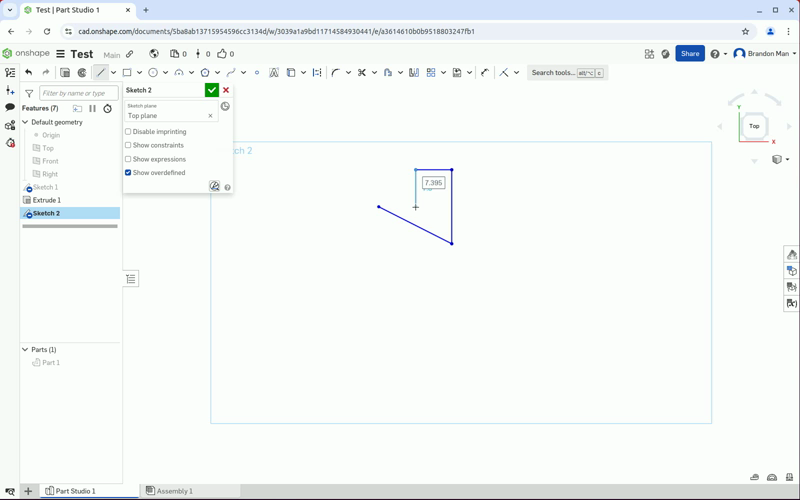
mouse_move(445, 206)
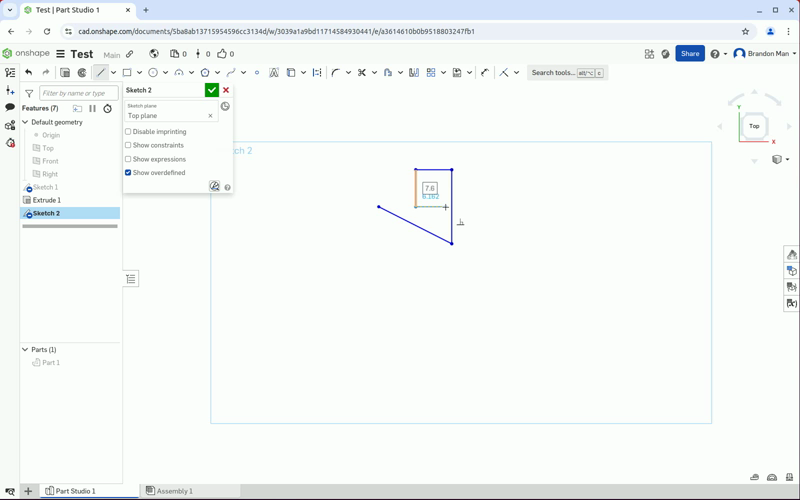
key_down(shift)
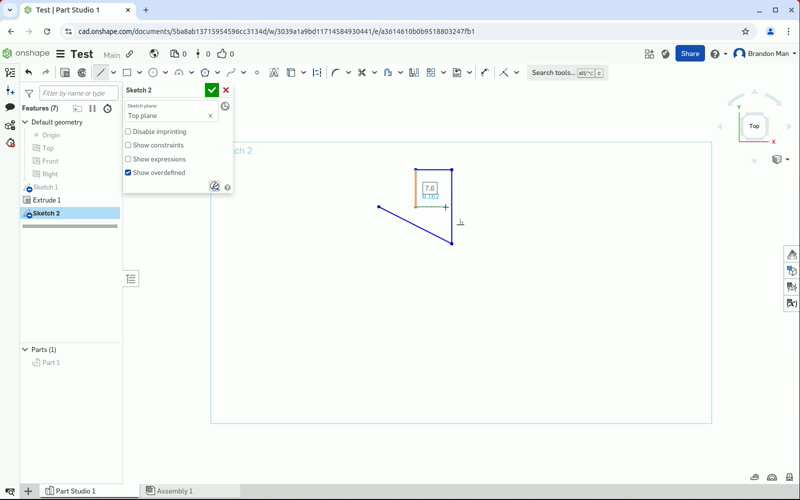
mouse_move(378, 206)
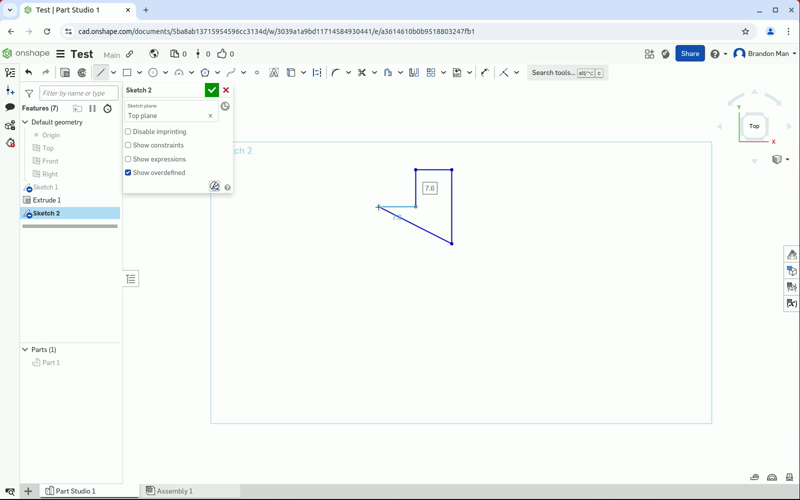
key_up(shift)
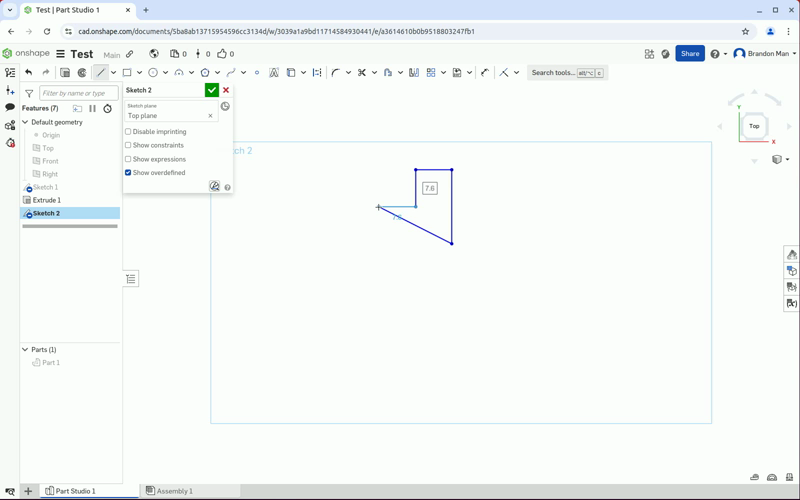
click(378, 206)
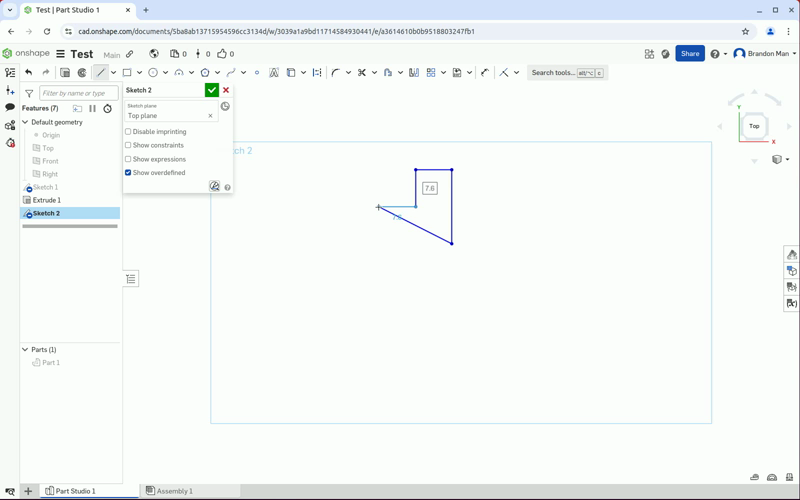
key(esc)
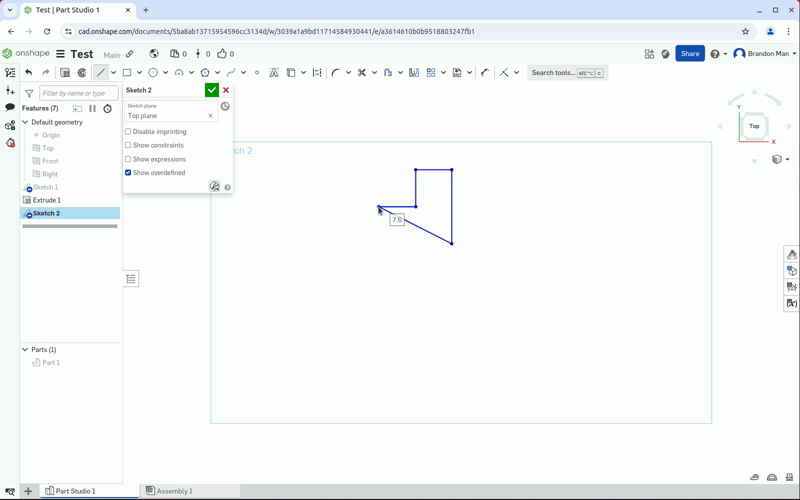
mouse_move(436, 171)
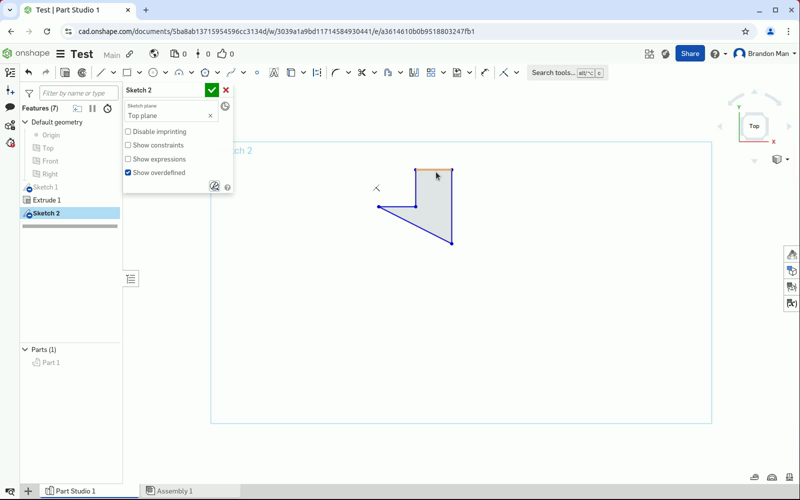
click(436, 171)
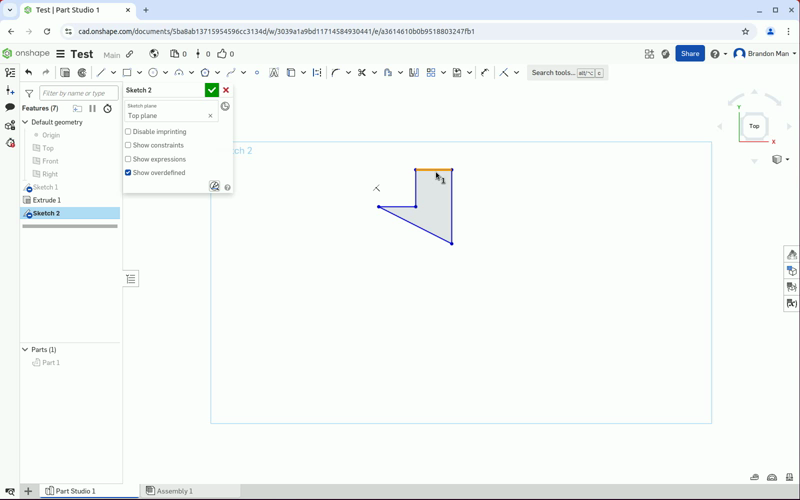
mouse_move(73, 352)
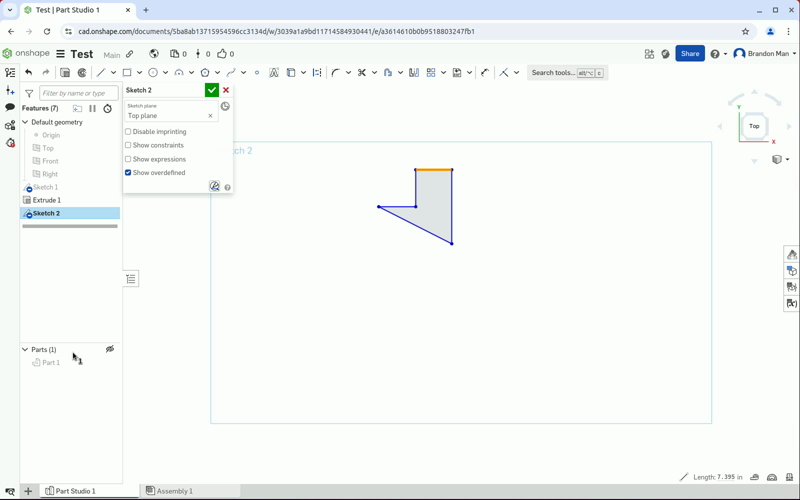
key(shift+y)
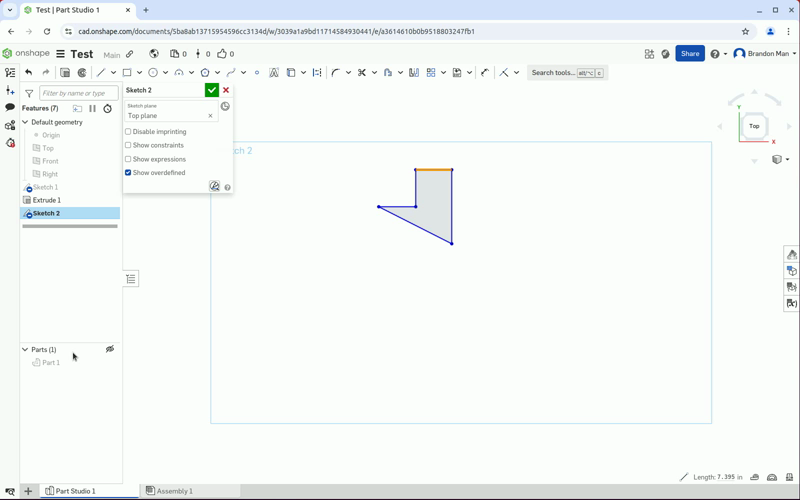
key(shift+e)
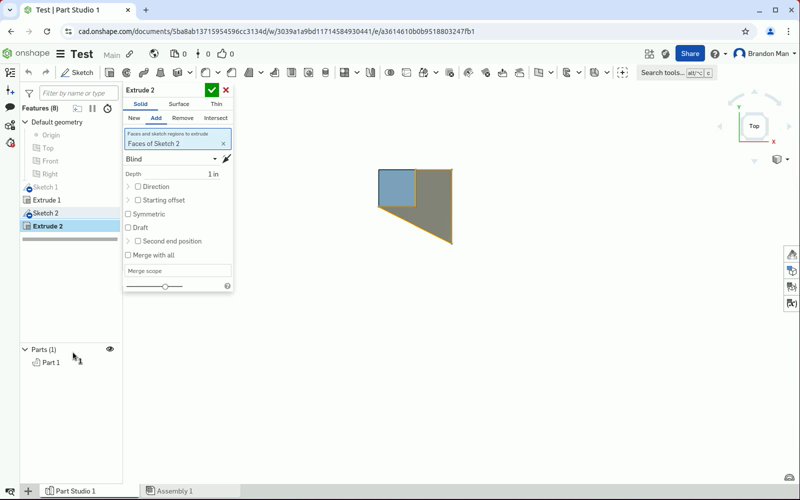
mouse_move(143, 106)
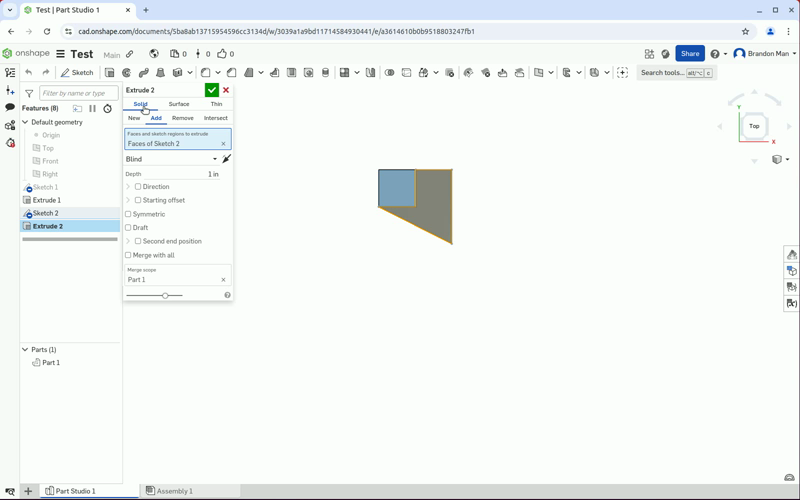
click(143, 106)
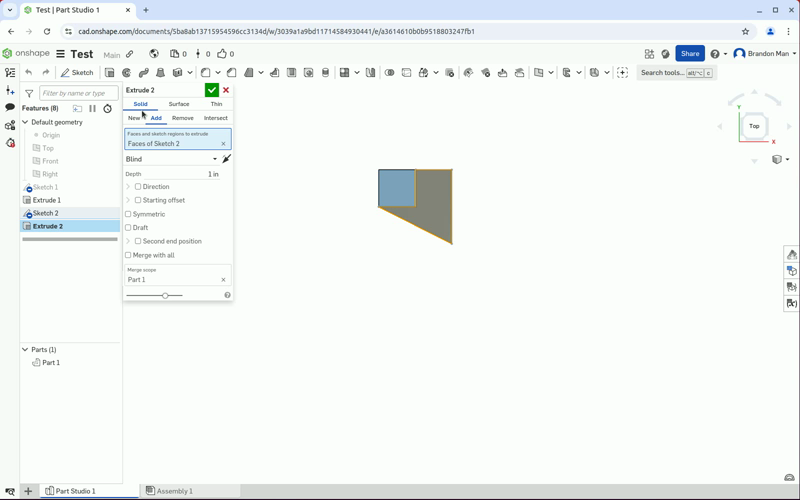
mouse_move(137, 120)
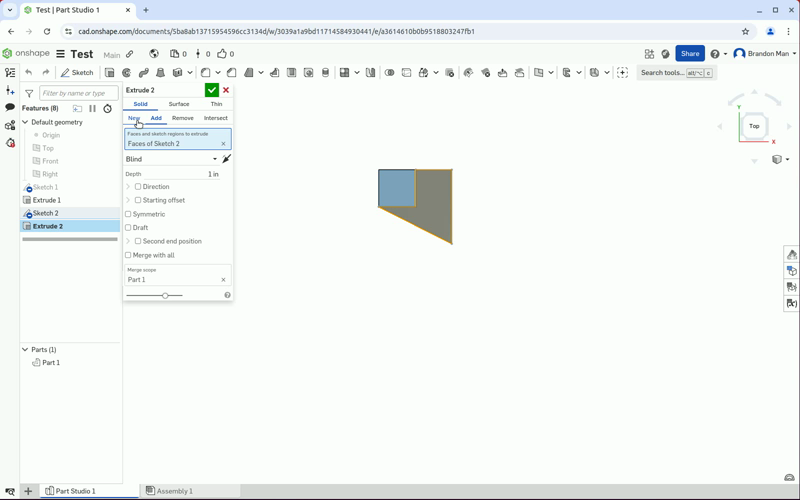
click(137, 120)
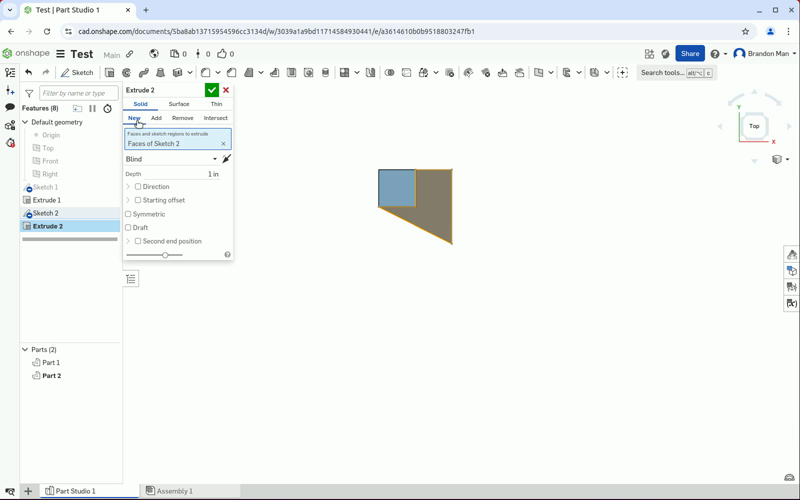
key(tab, 4)
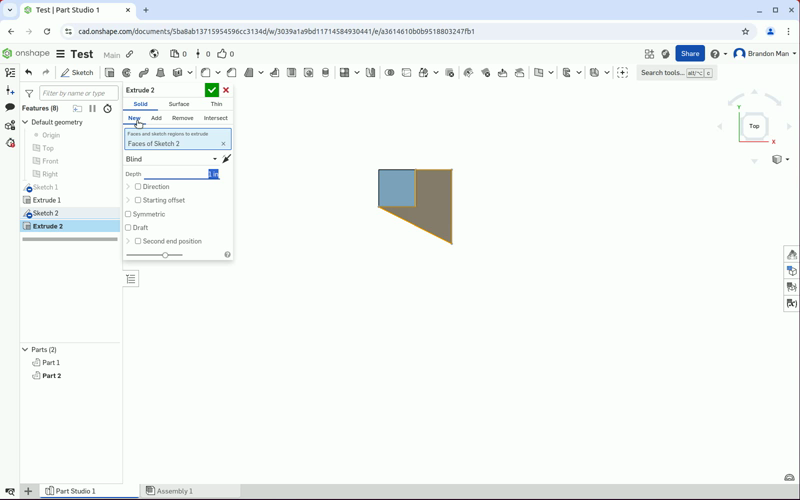
text(3.851)
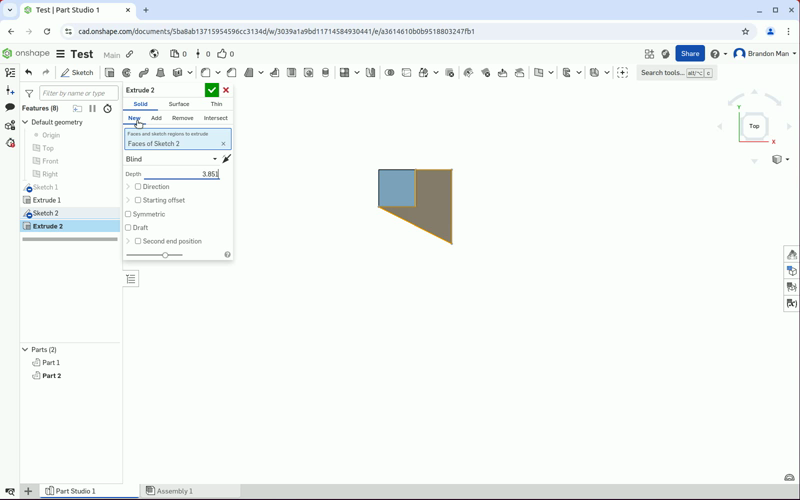
key(enter)
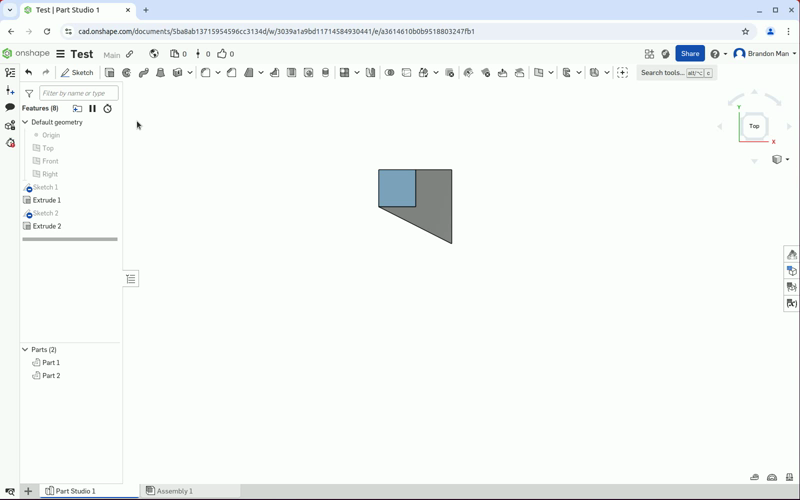
key(shift+h)
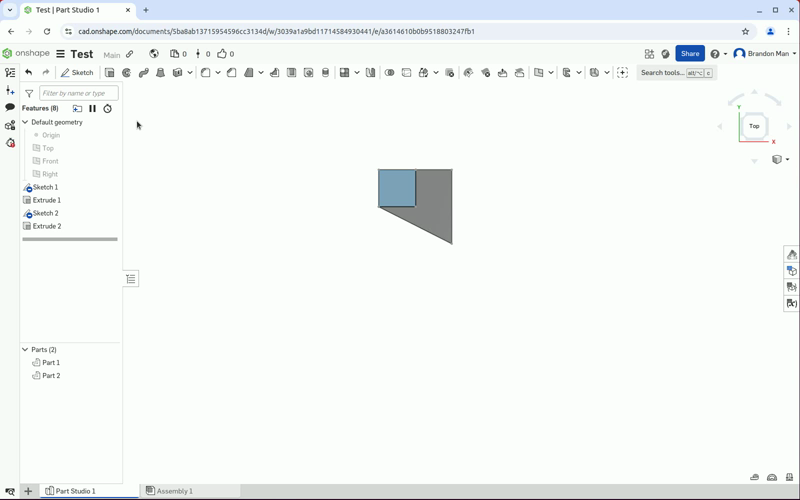
key(shift+h)
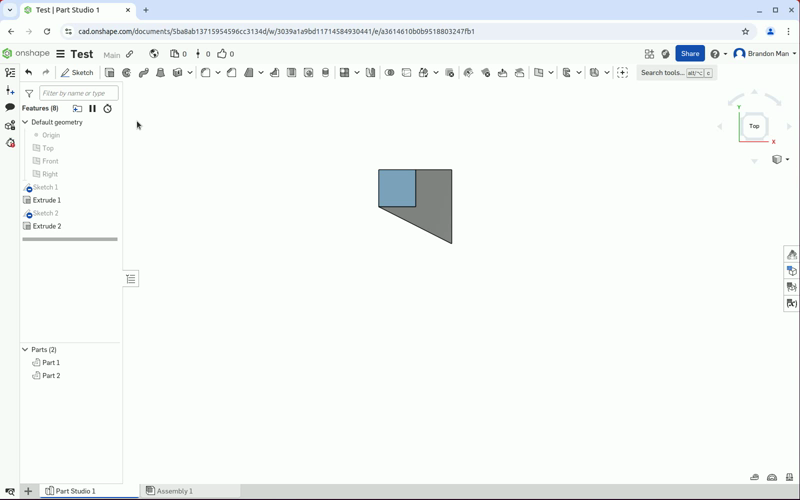
mouse_move(73, 189)
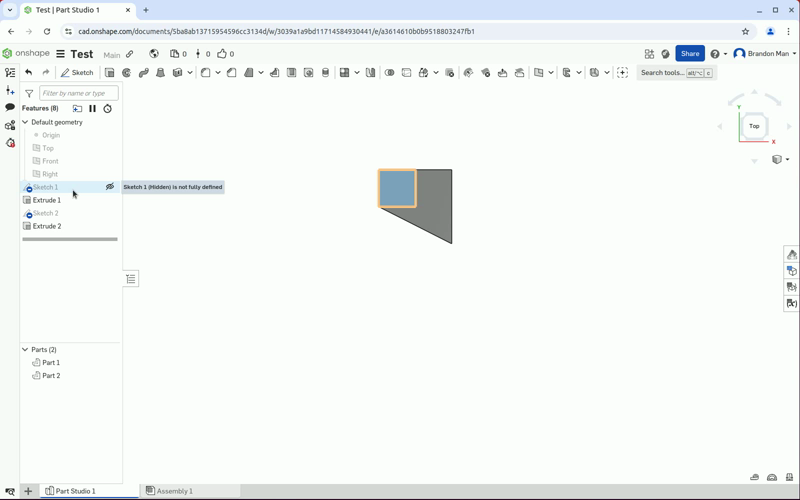
click(73, 189)
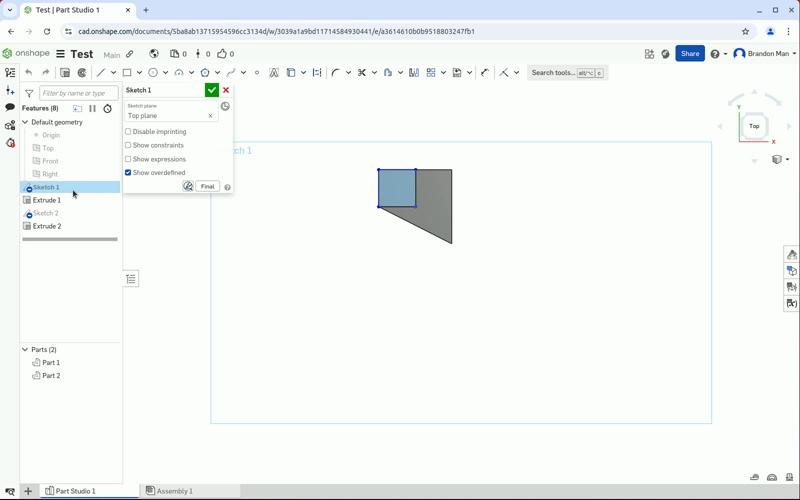
mouse_move(229, 92)
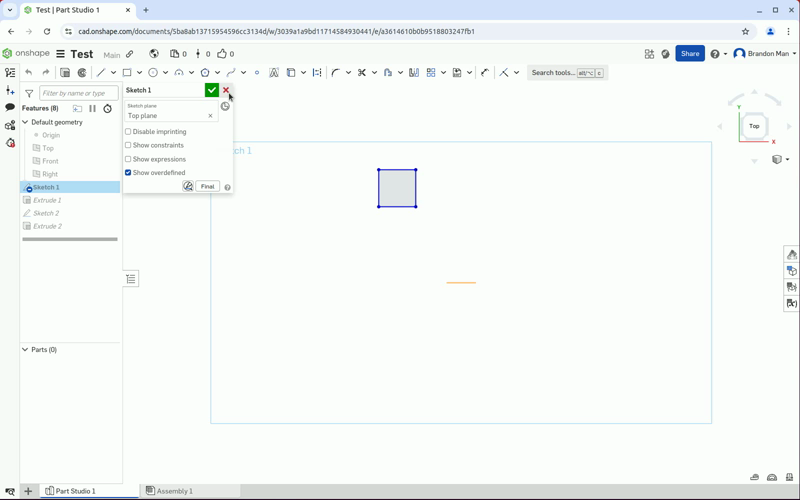
click(229, 92)
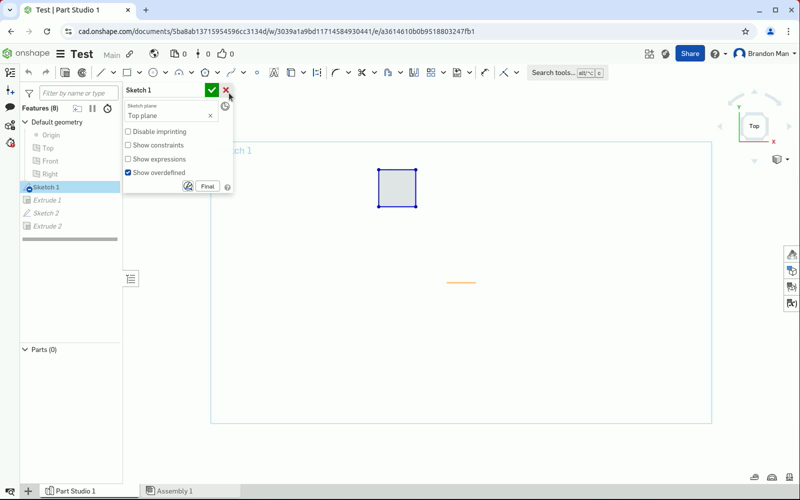
key(shift+s)
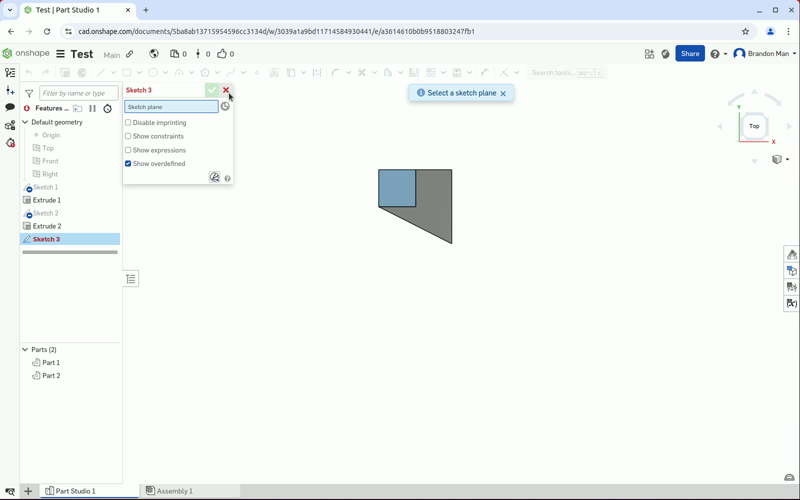
mouse_move(73, 150)
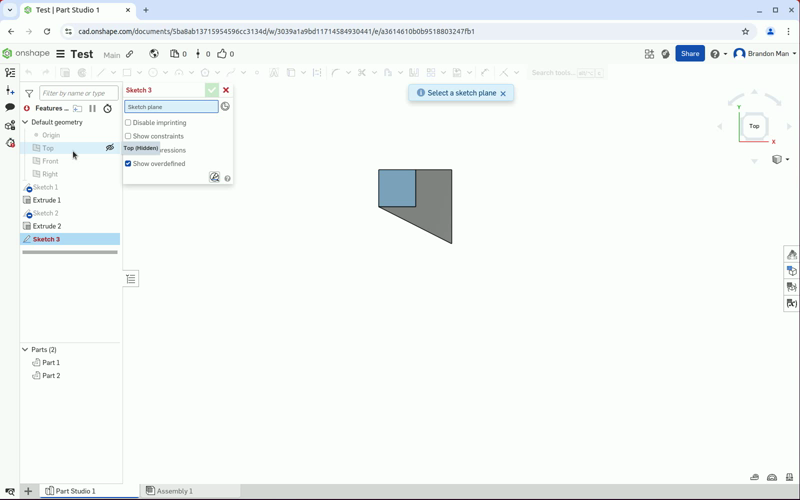
click(73, 150)
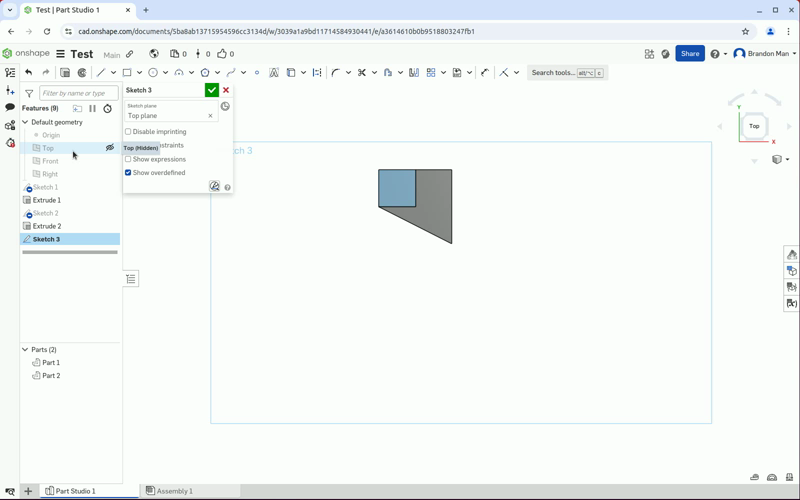
mouse_move(73, 352)
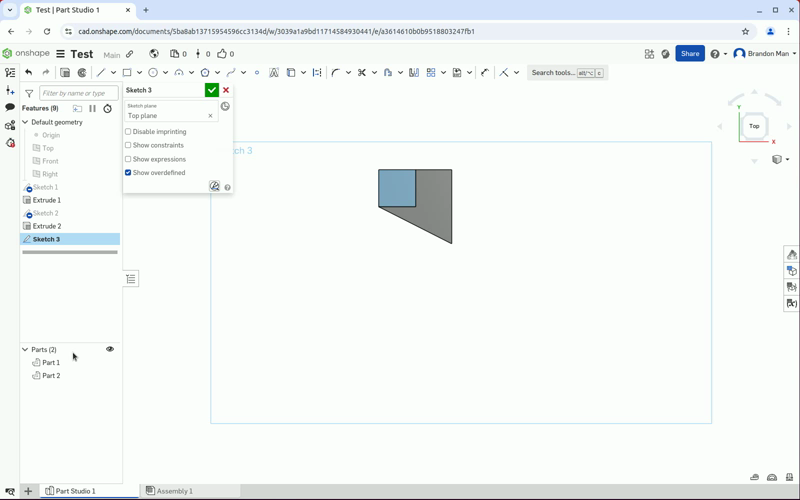
key(y)
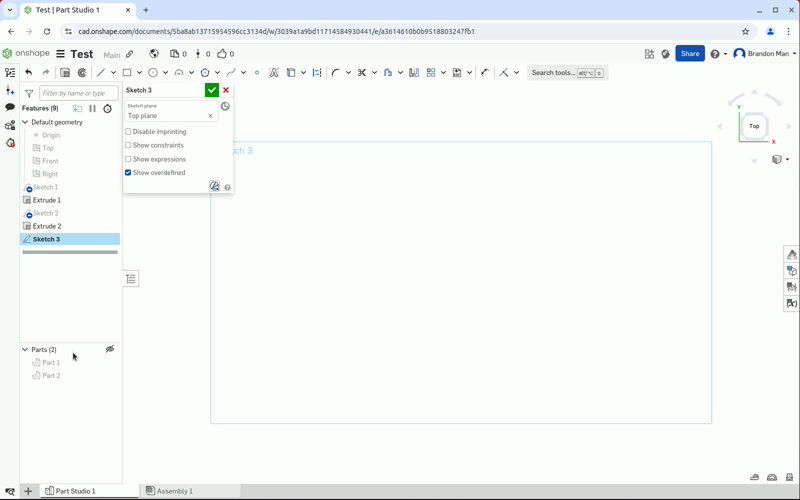
key(l)
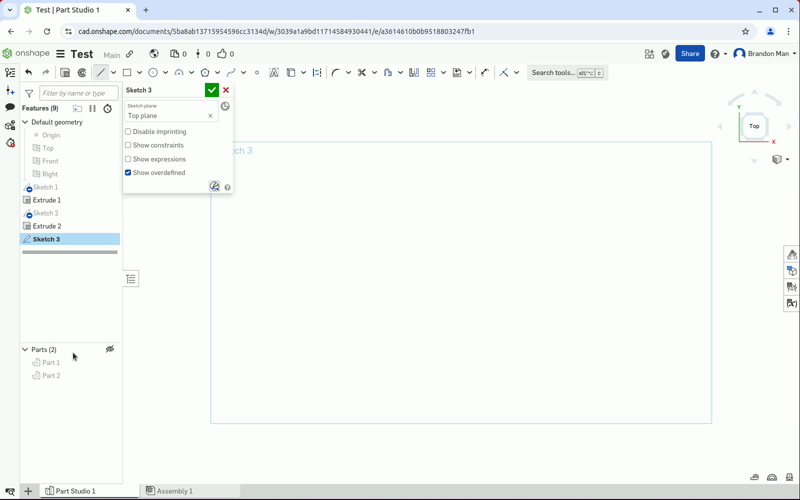
key_down(shift)
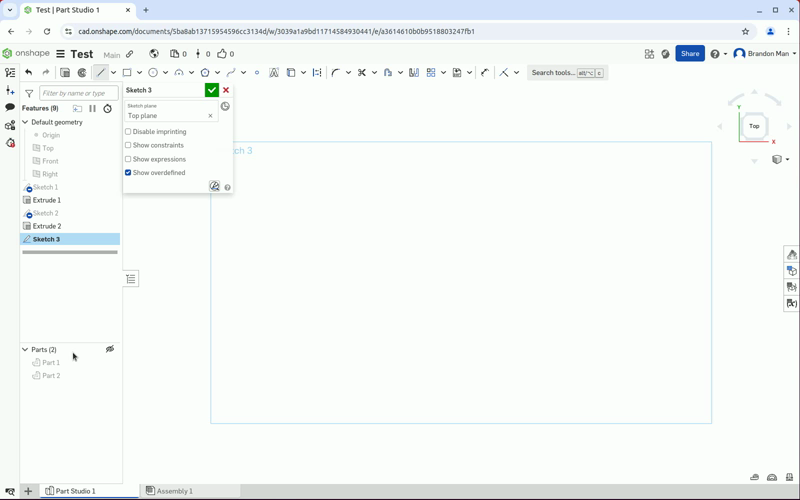
mouse_move(378, 206)
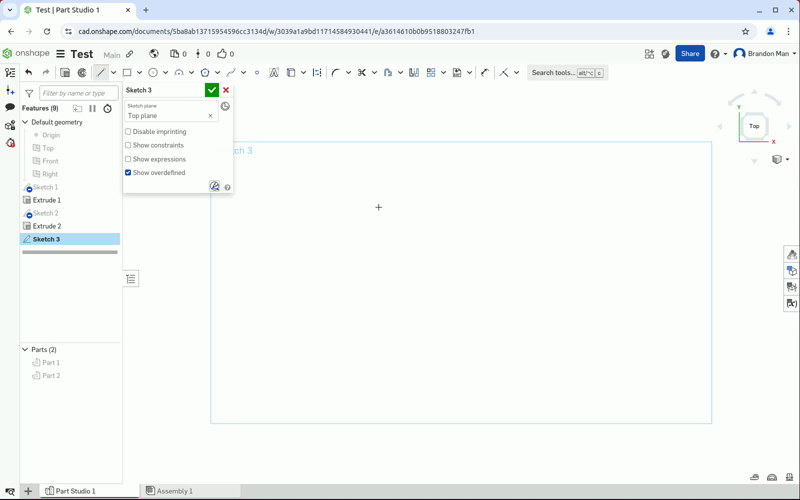
click(378, 206)
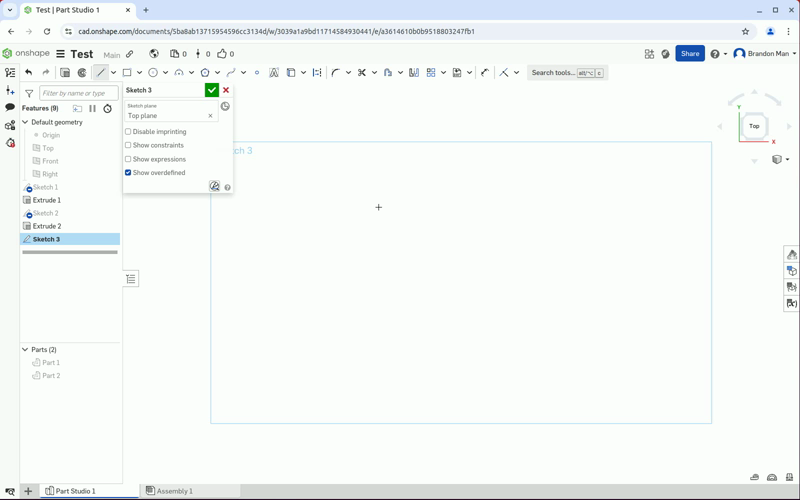
key_up(shift)
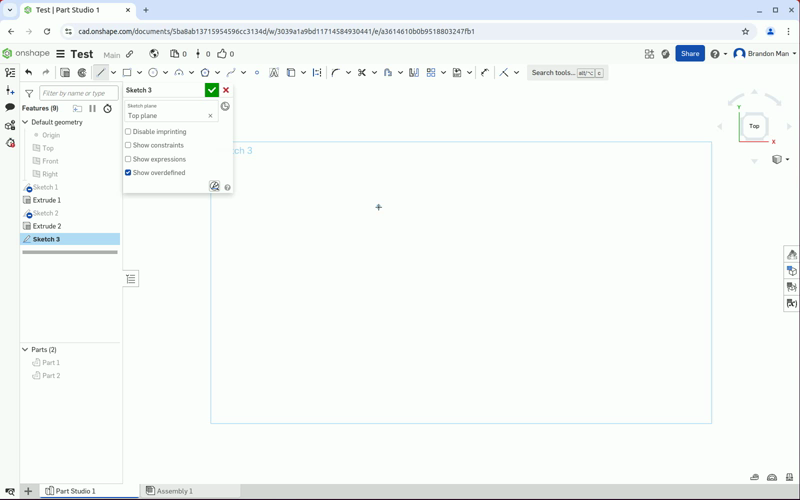
key_down(shift)
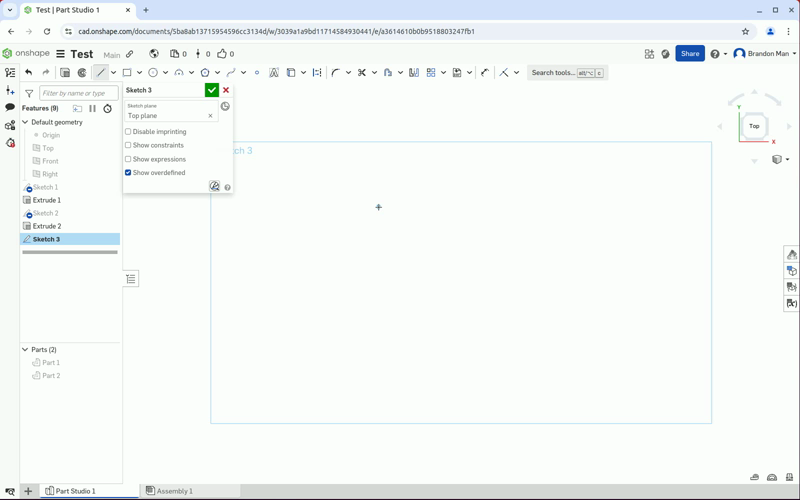
mouse_move(408, 206)
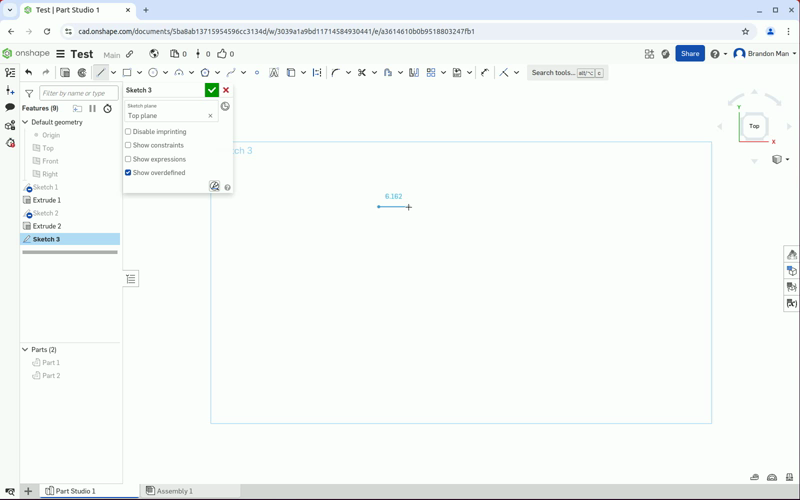
mouse_move(415, 206)
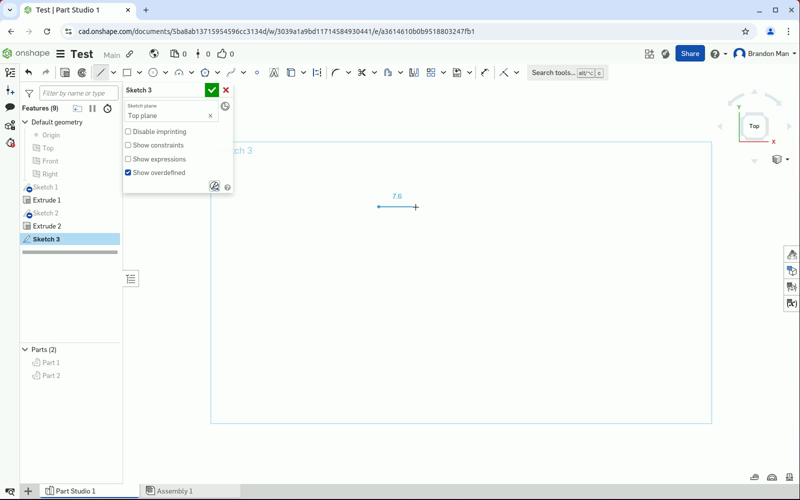
click(415, 206)
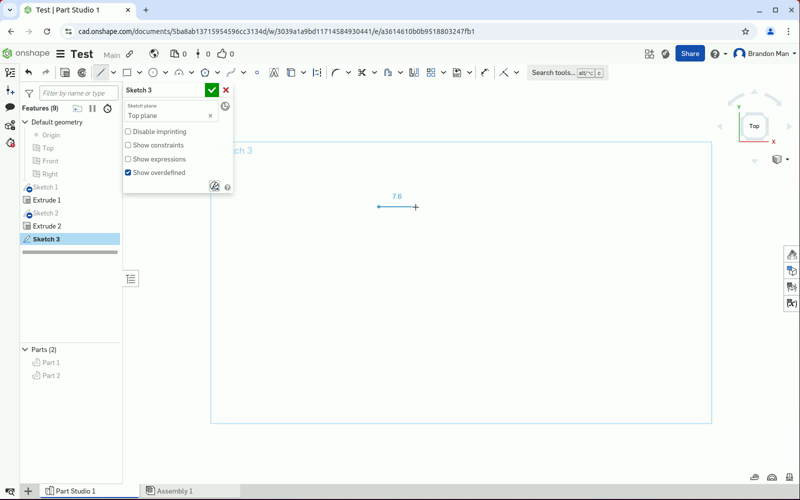
key_up(shift)
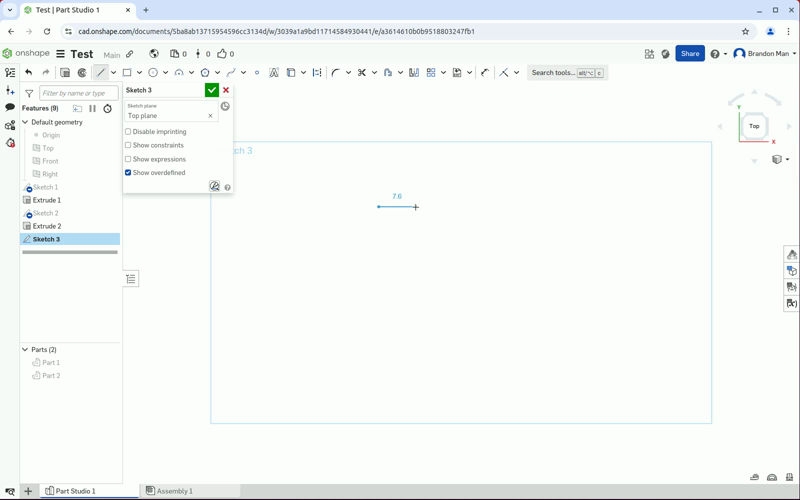
key_down(shift)
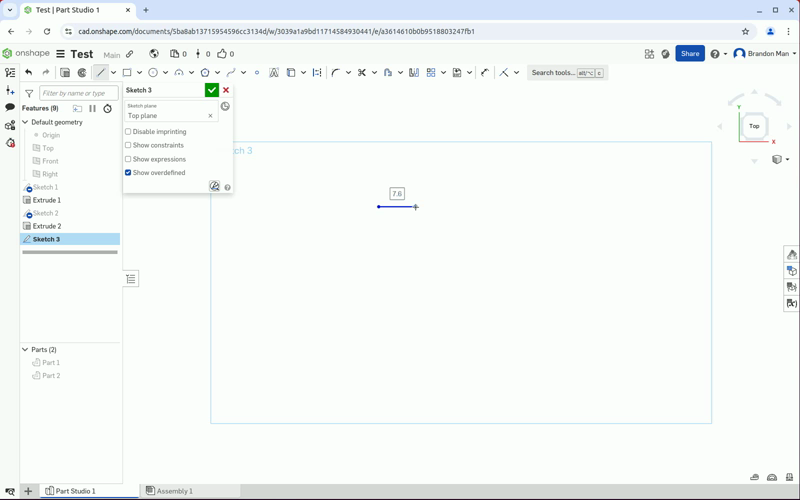
mouse_move(445, 206)
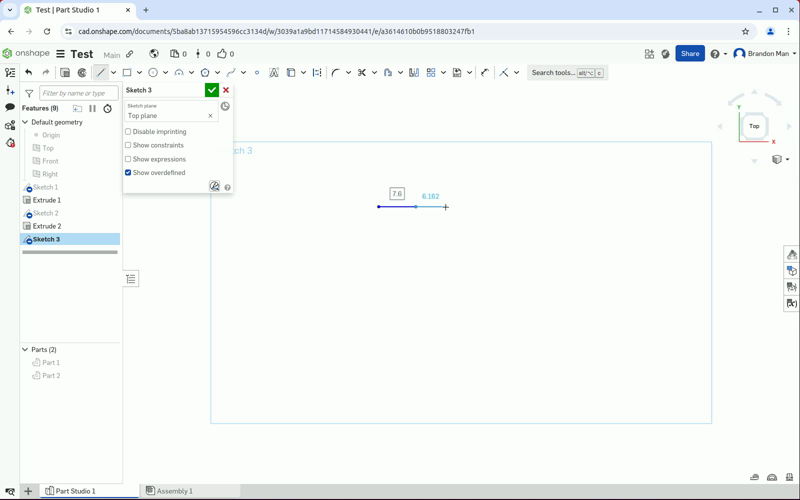
mouse_move(415, 169)
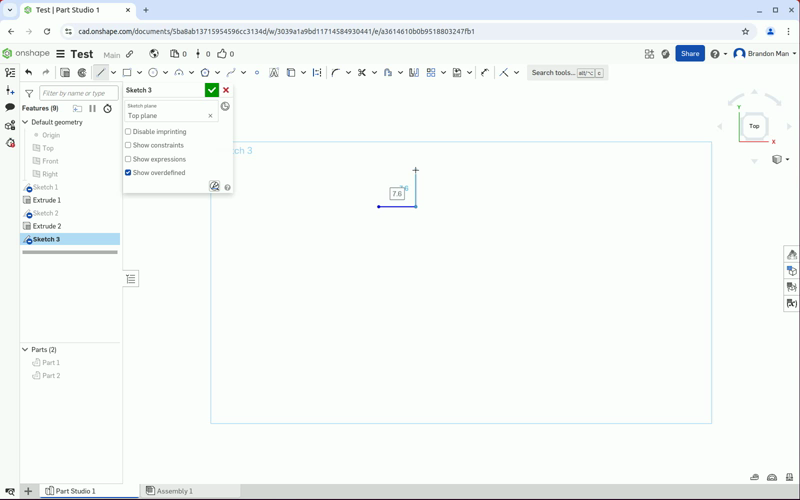
click(415, 169)
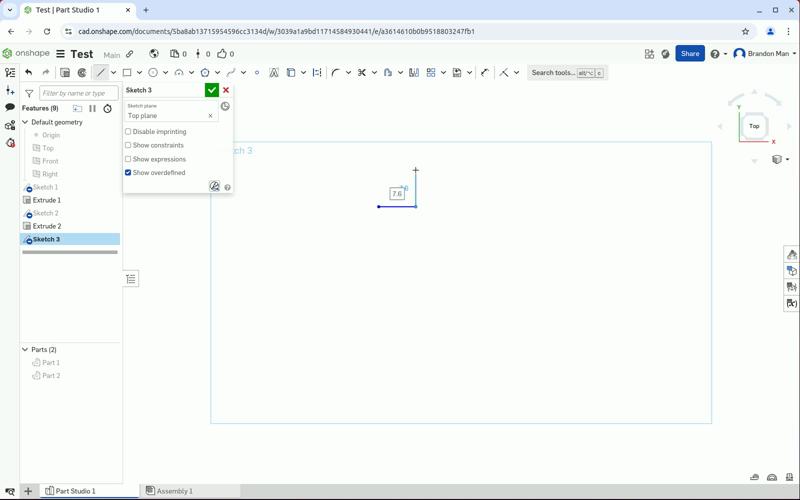
key_up(shift)
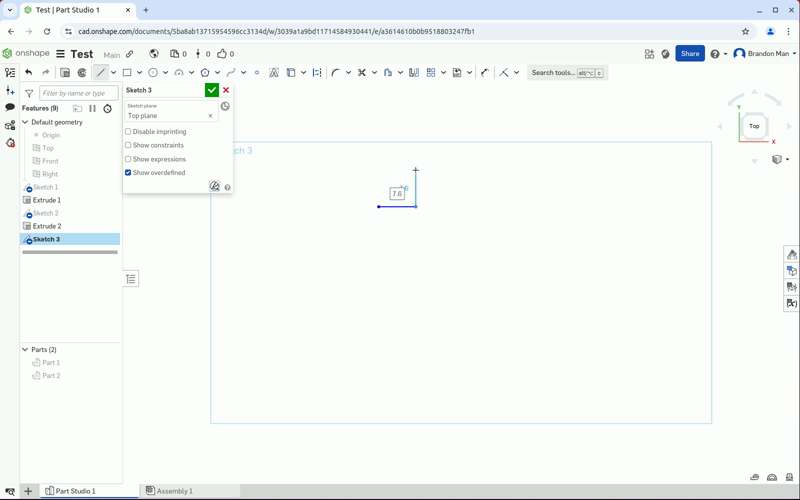
key_down(shift)
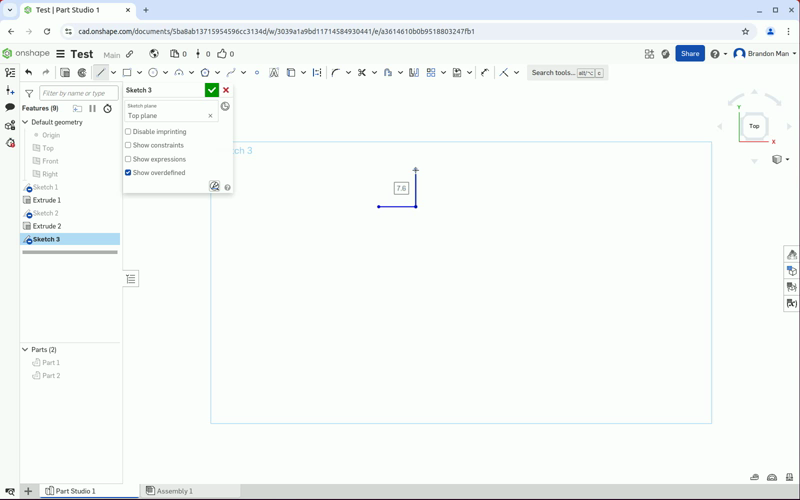
mouse_move(445, 169)
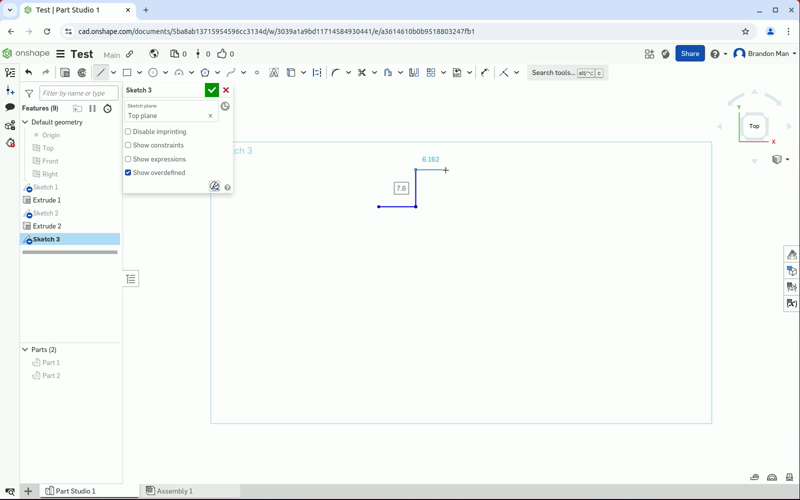
mouse_move(378, 169)
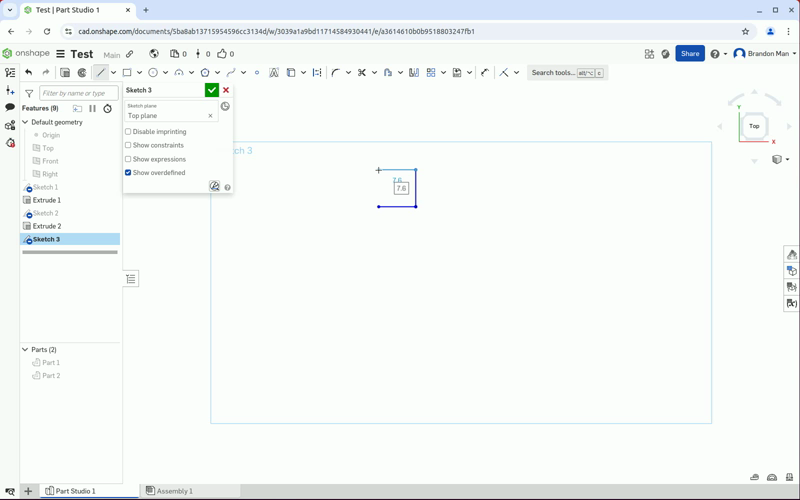
click(378, 169)
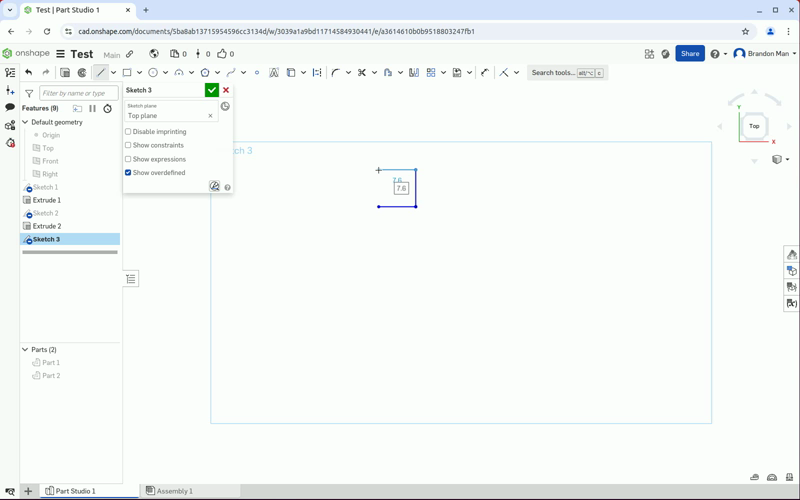
key_up(shift)
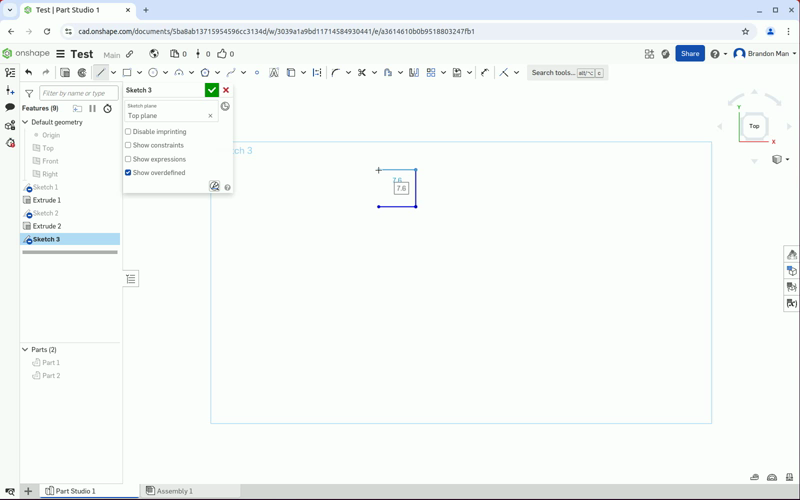
mouse_move(408, 169)
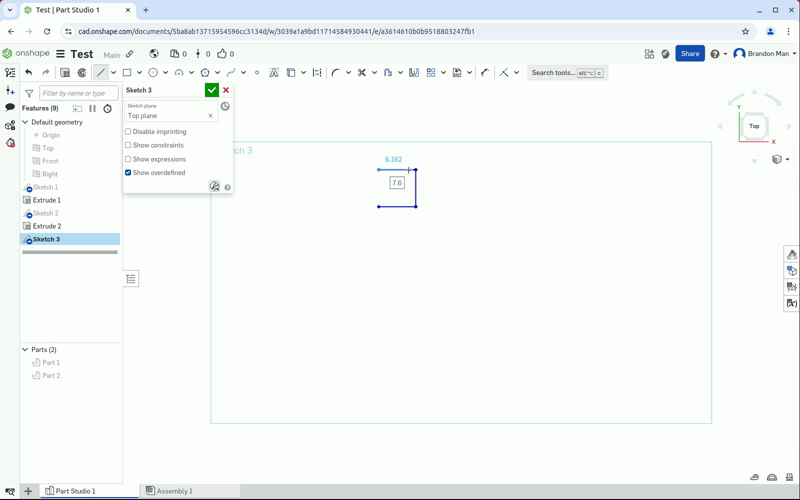
key_down(shift)
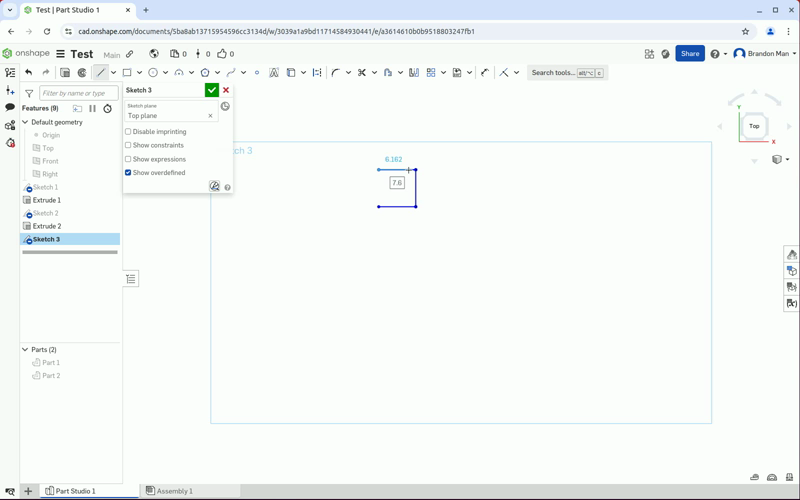
mouse_move(378, 206)
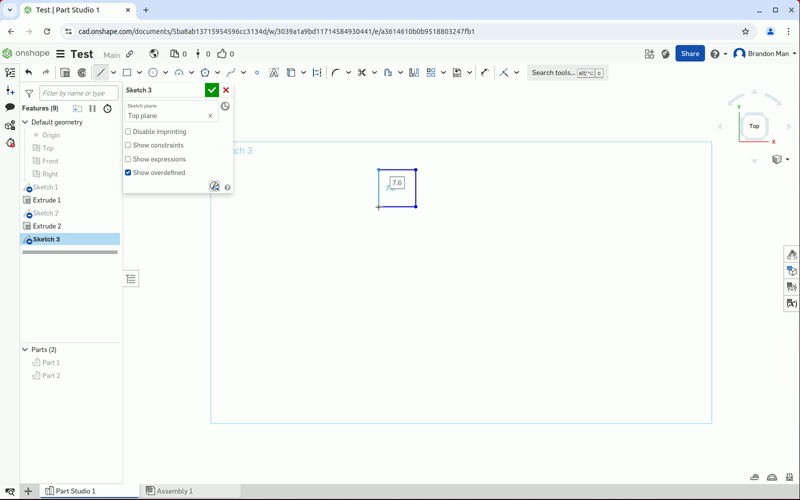
key_up(shift)
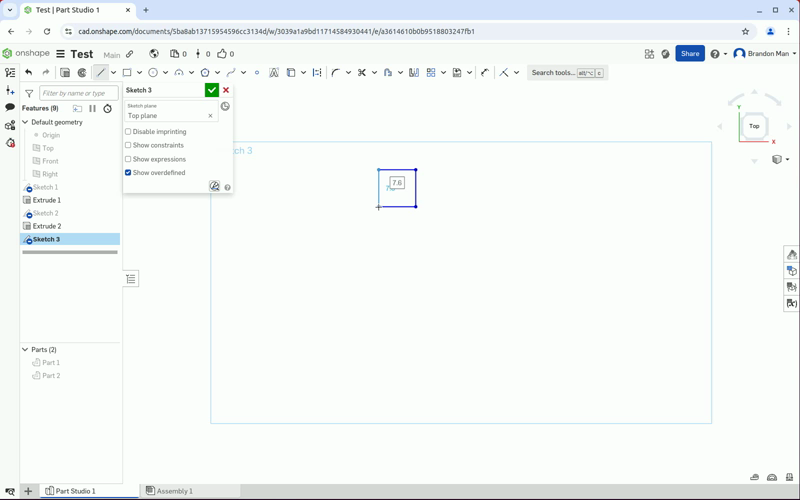
click(378, 206)
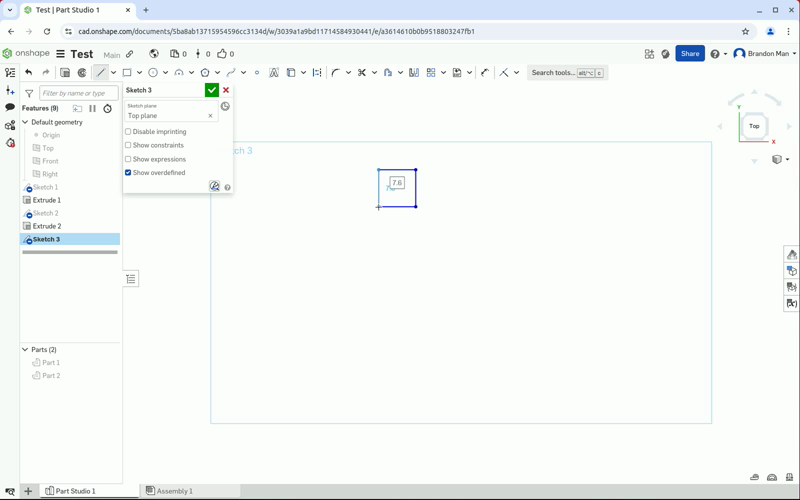
key(esc)
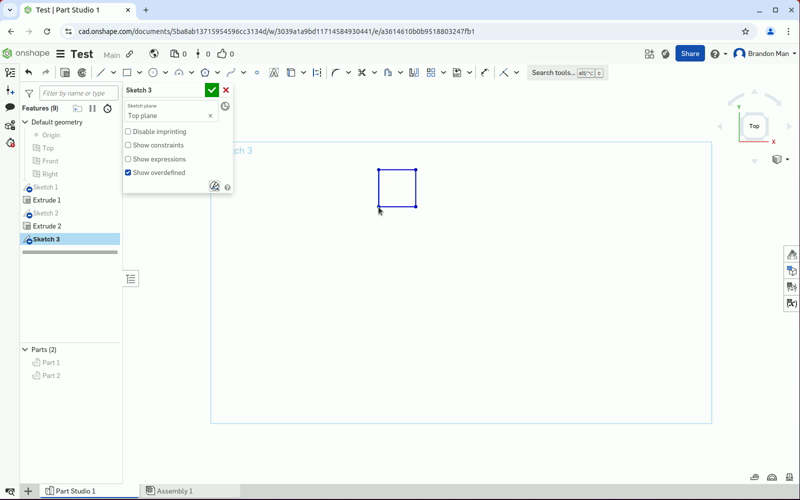
mouse_move(394, 202)
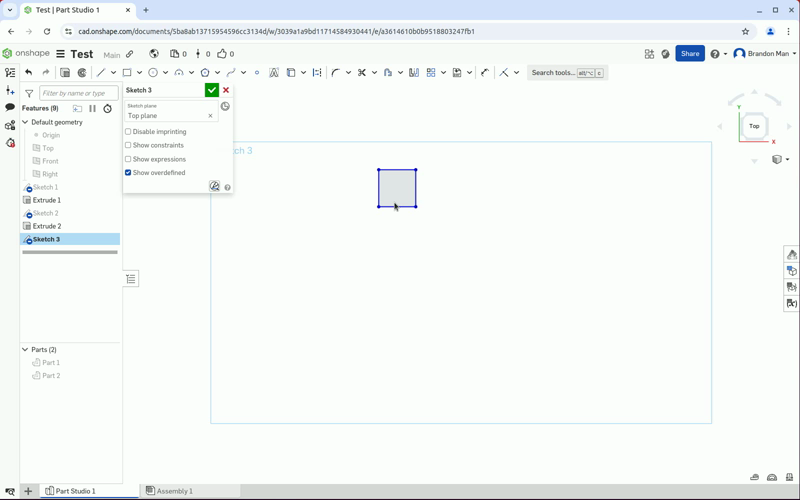
scroll(6)
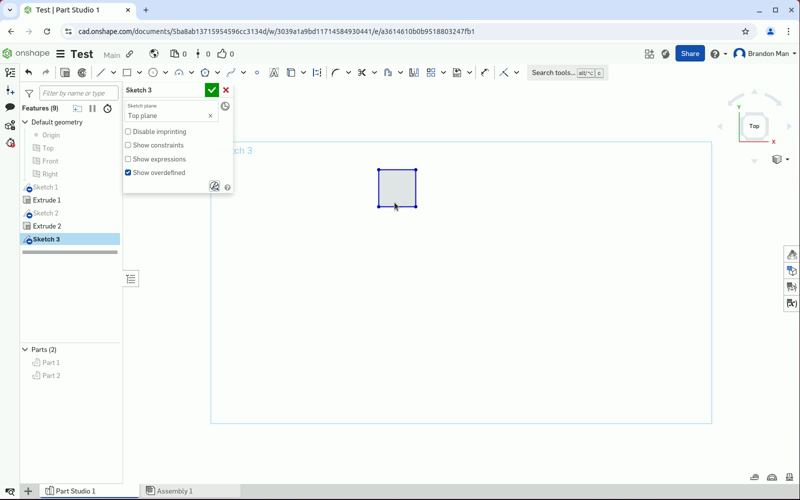
scroll(6)
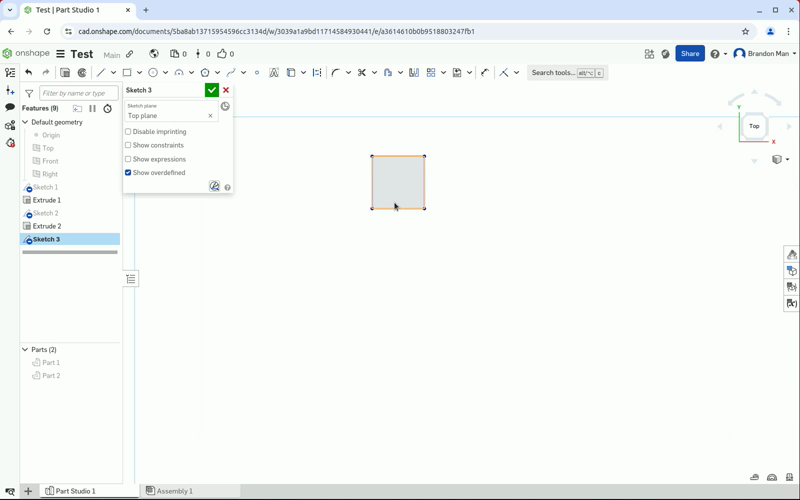
scroll(6)
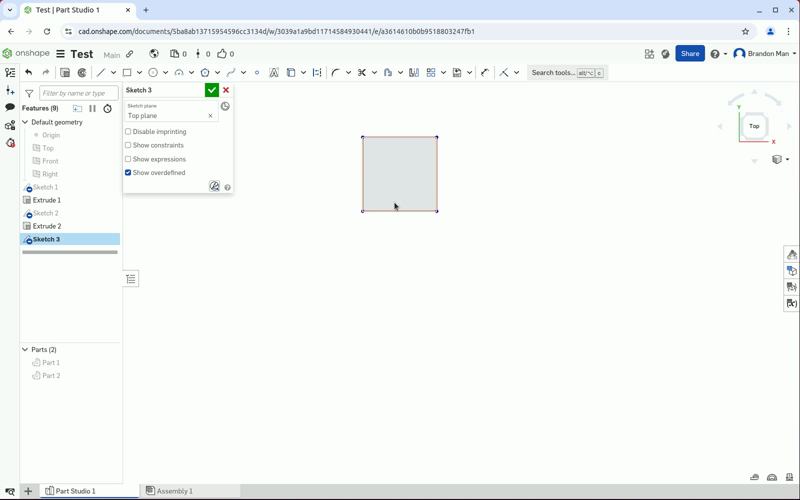
scroll(6)
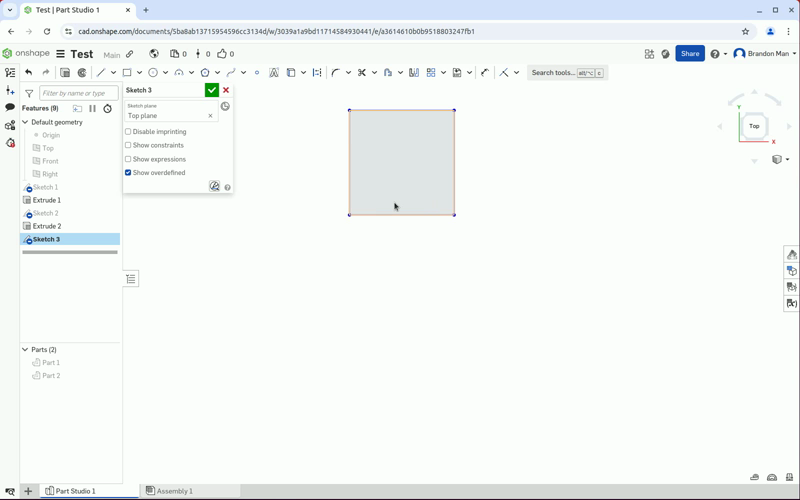
scroll(6)
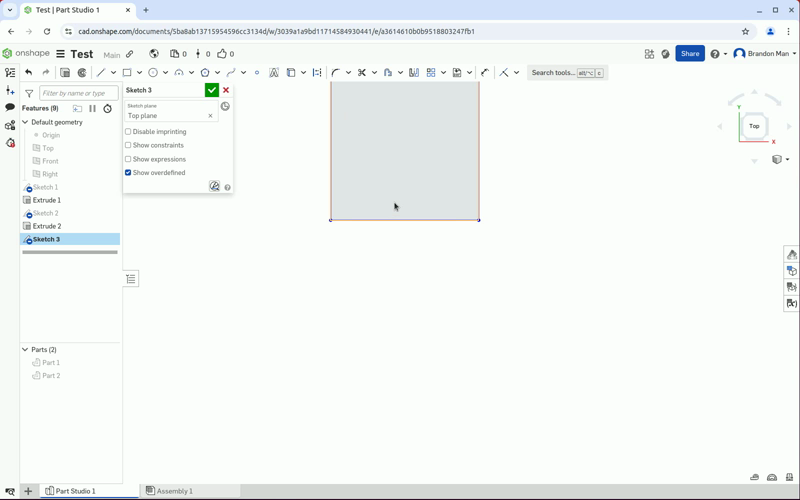
scroll(6)
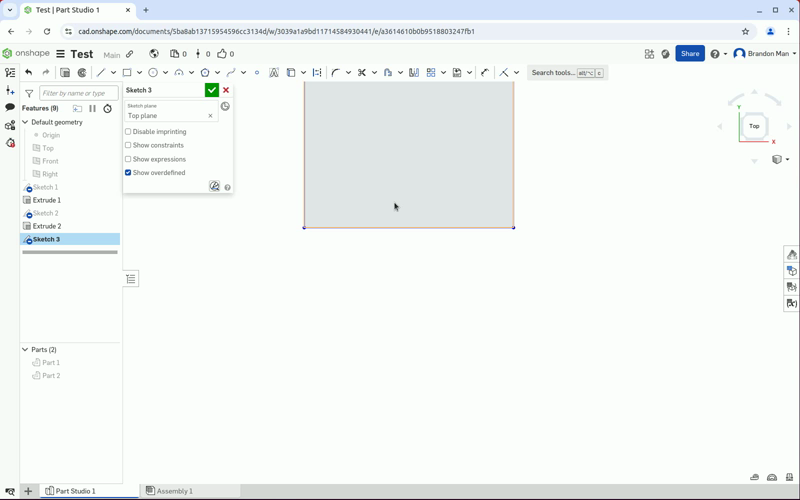
scroll(6)
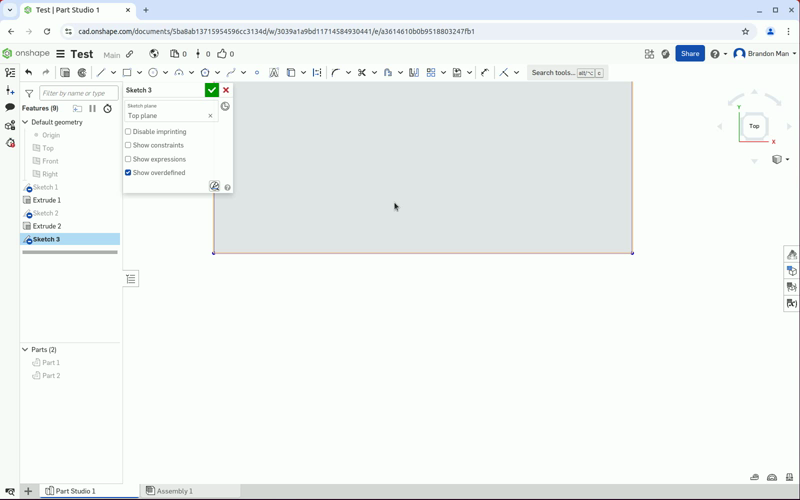
click(394, 202)
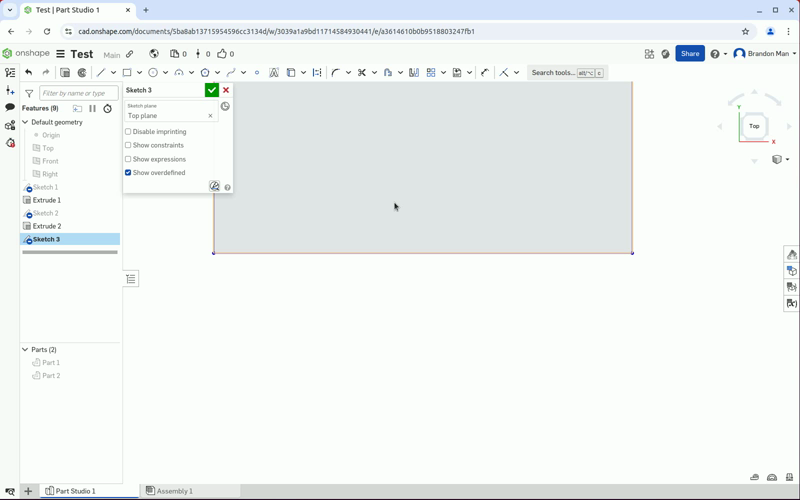
scroll(-6)
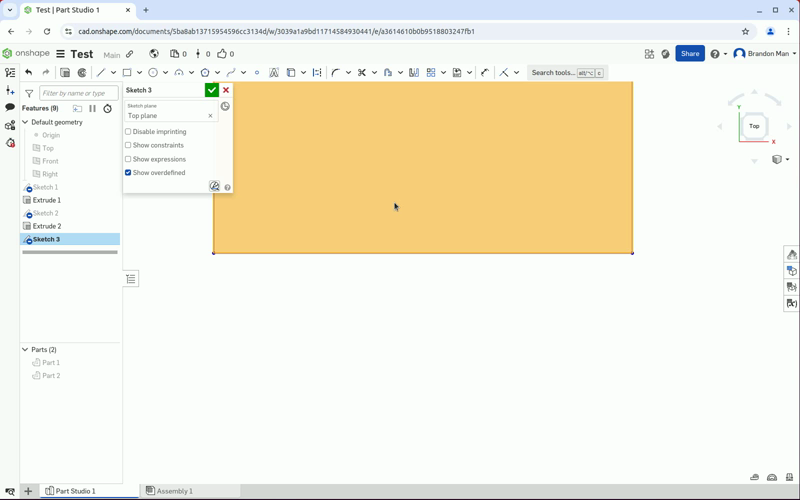
scroll(-6)
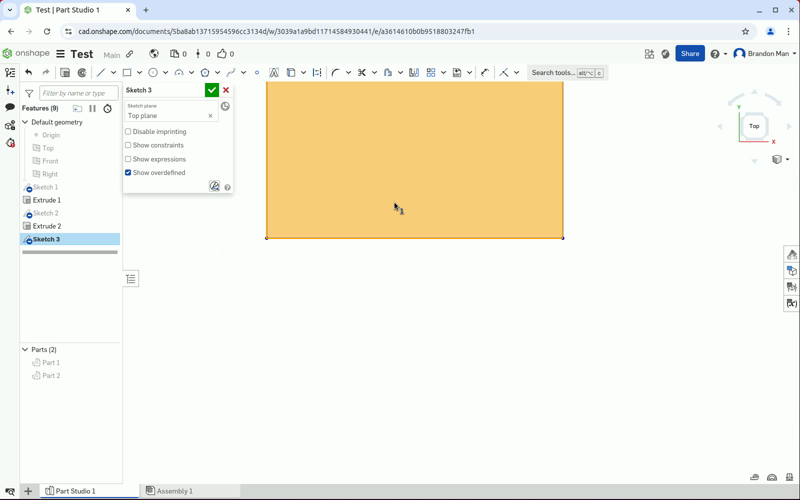
scroll(-6)
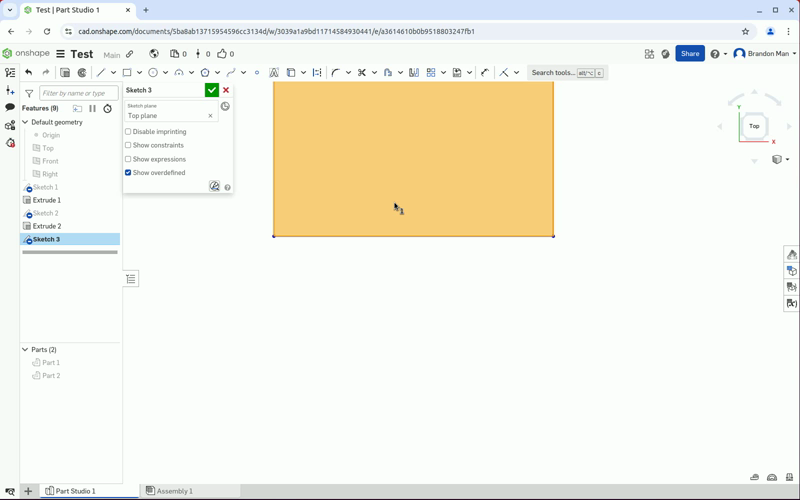
scroll(-6)
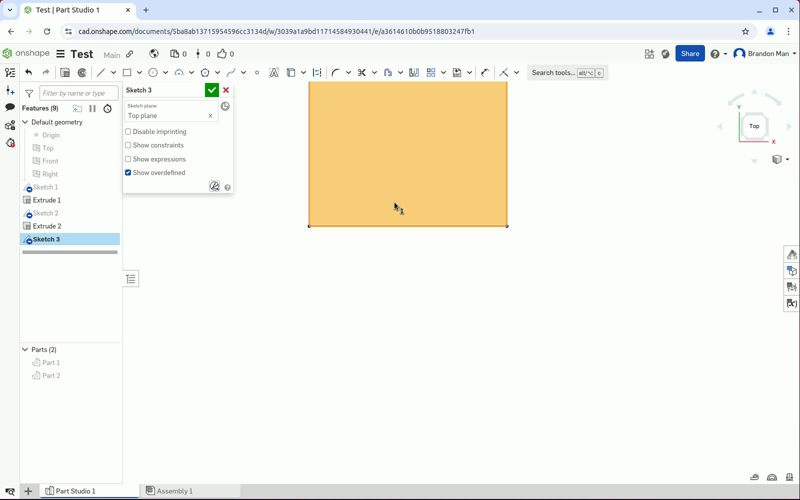
scroll(-6)
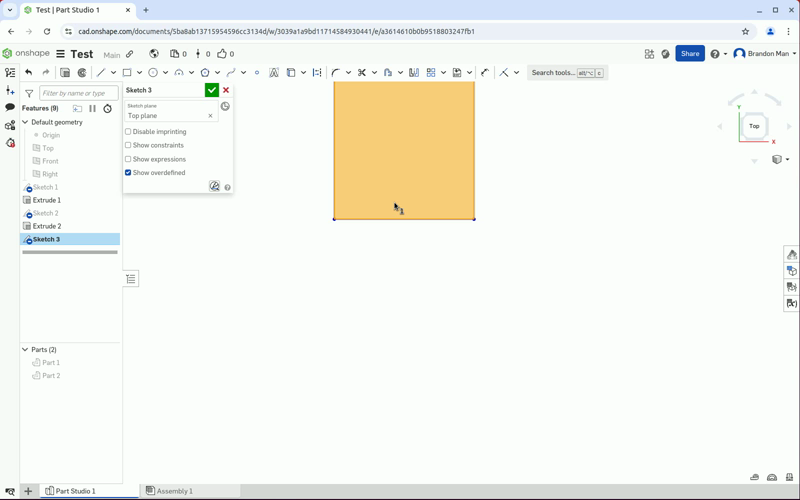
scroll(-6)
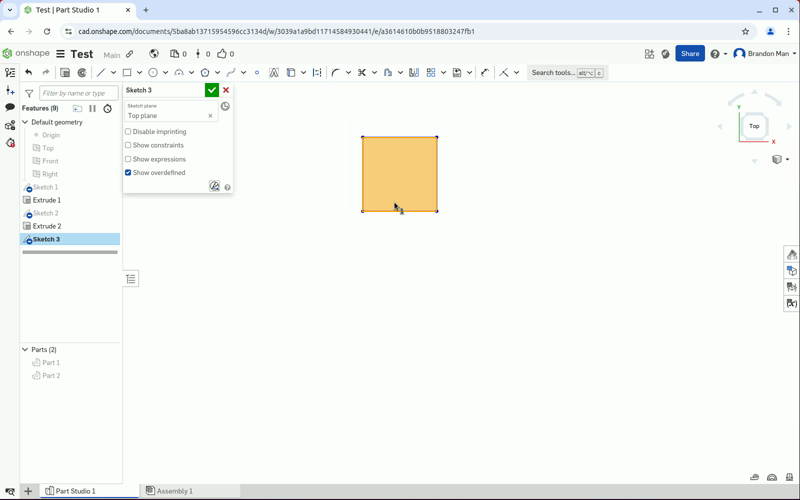
scroll(-6)
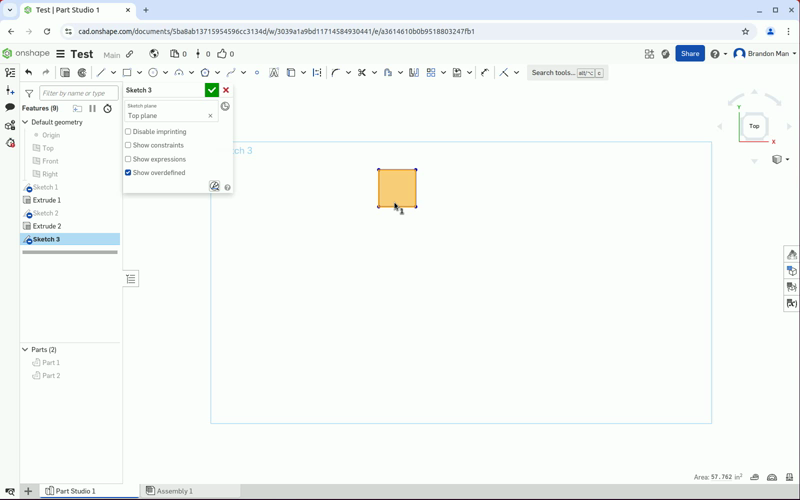
mouse_move(73, 352)
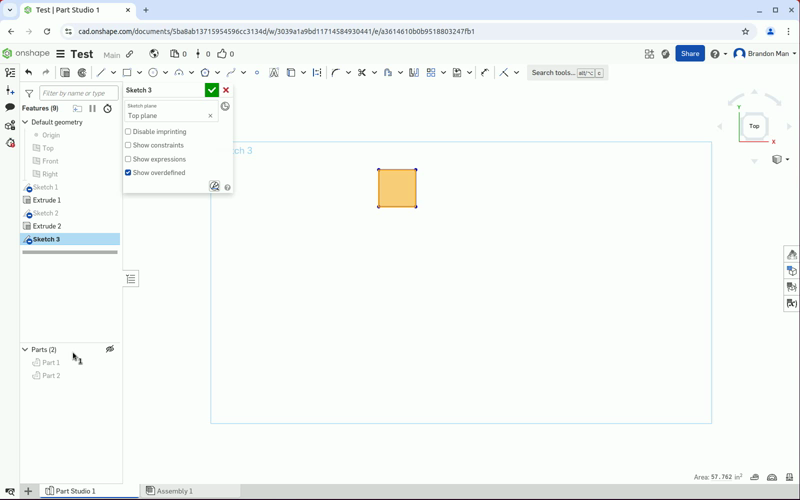
key(shift+y)
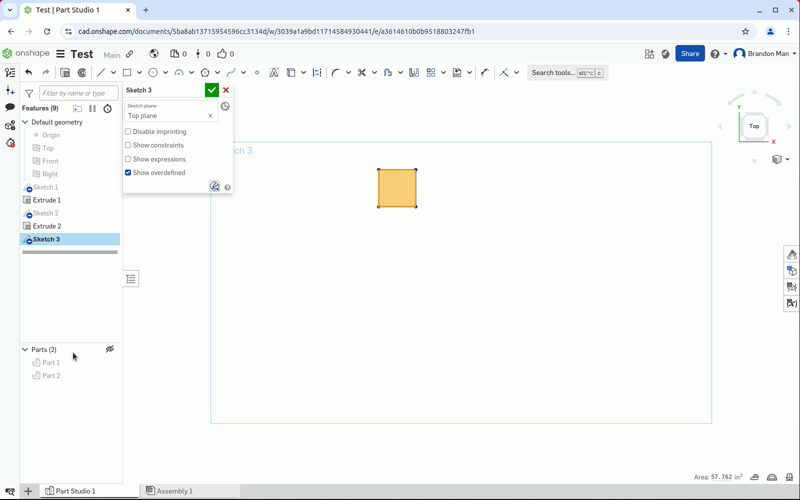
key(shift+e)
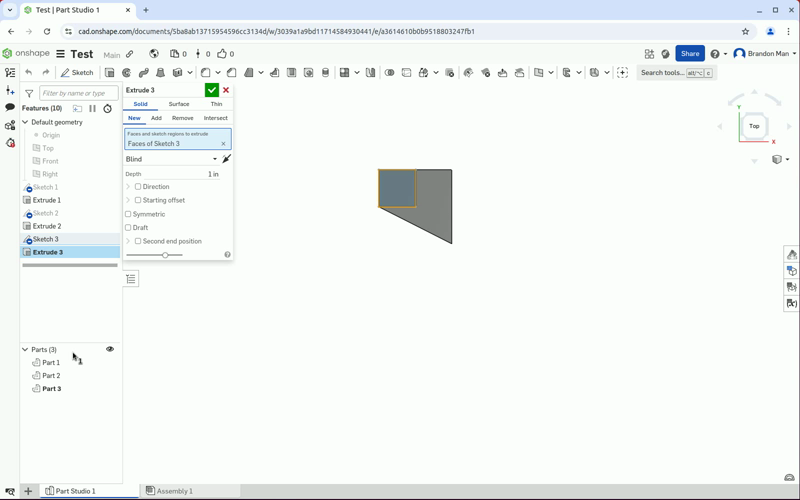
mouse_move(143, 106)
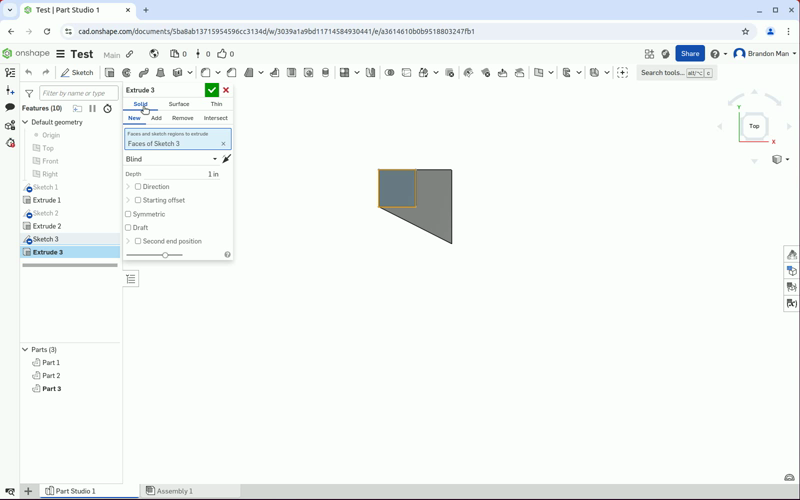
click(143, 106)
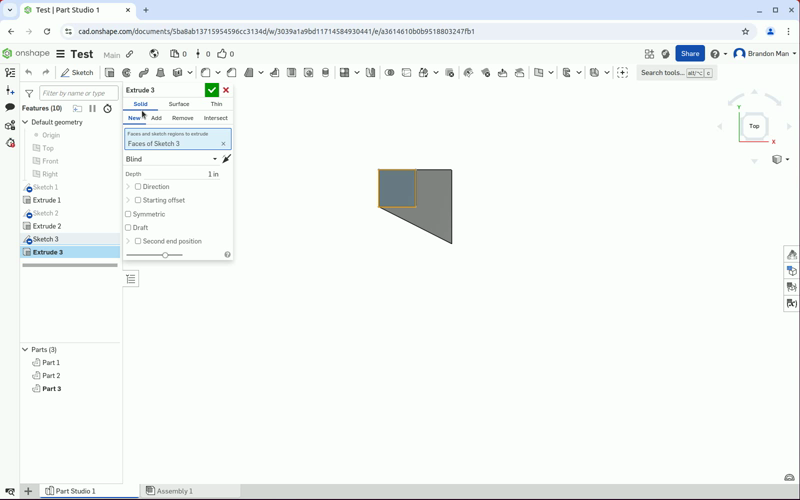
mouse_move(137, 120)
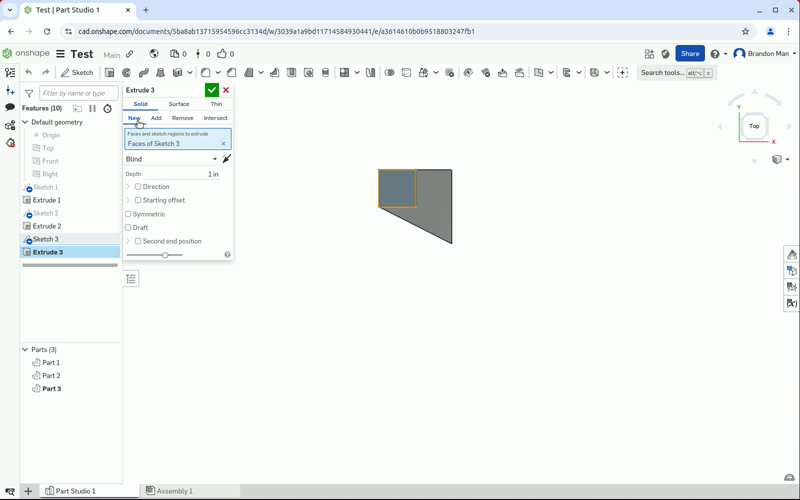
click(137, 120)
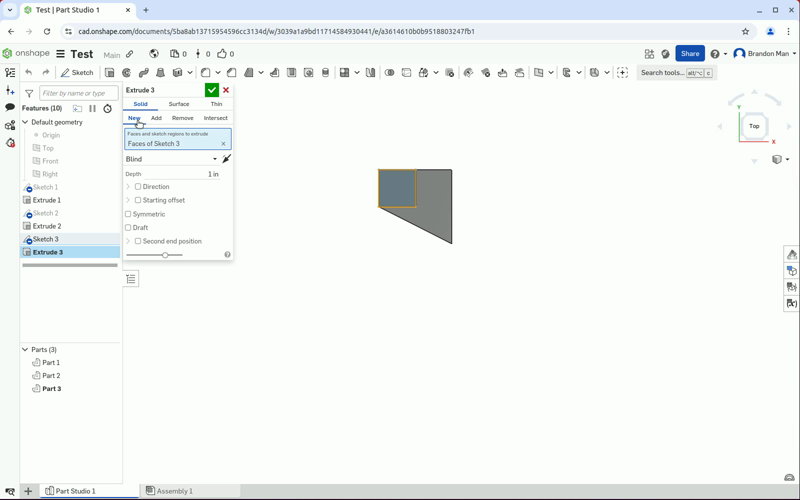
key(tab, 4)
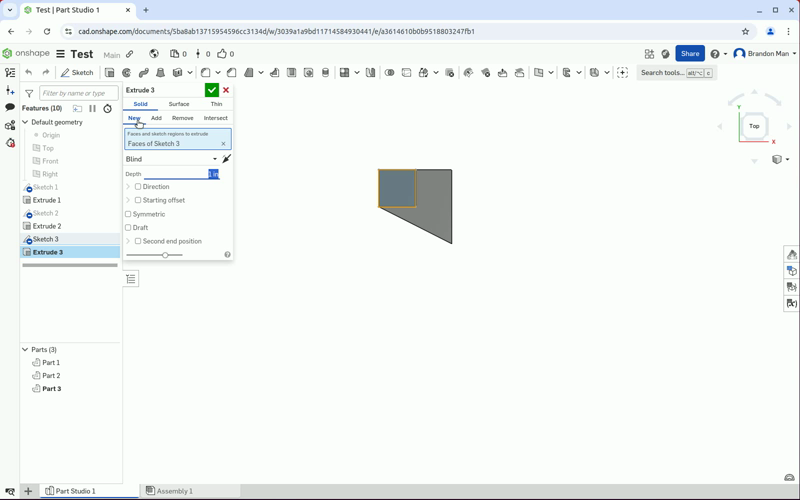
text(11.313)
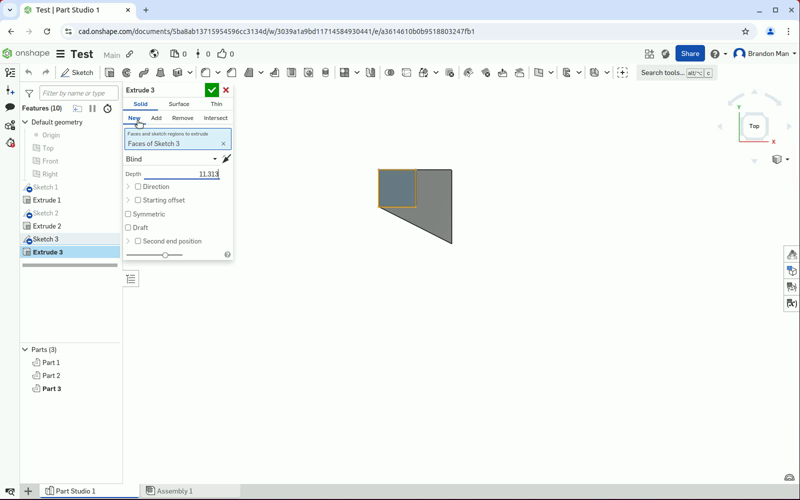
key(enter)
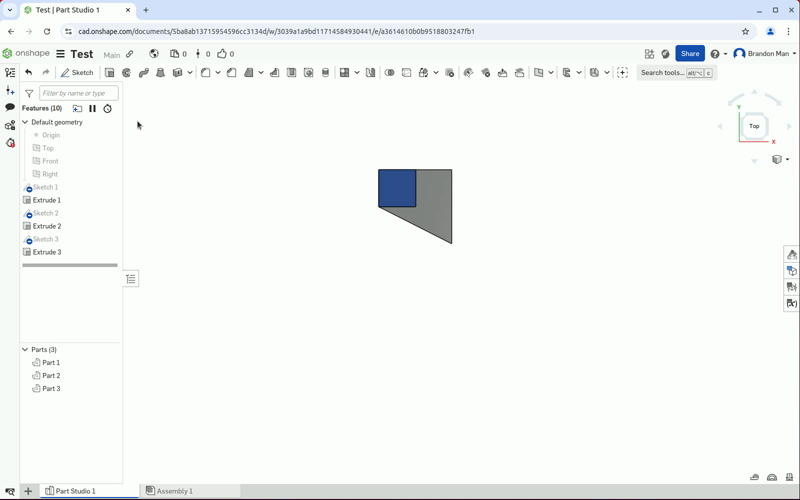
key(shift+h)
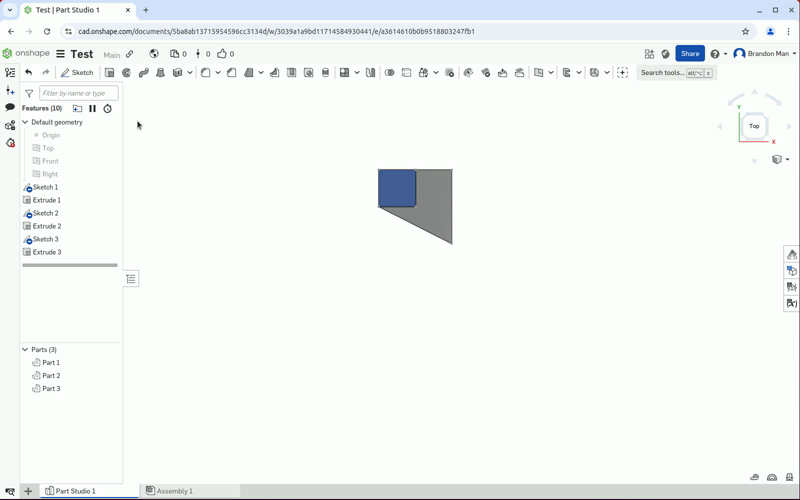
key(shift+h)
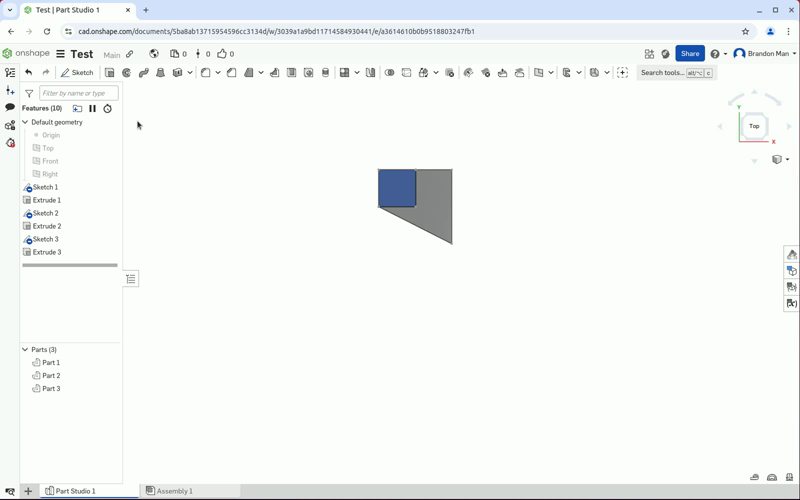
key(shift+7)
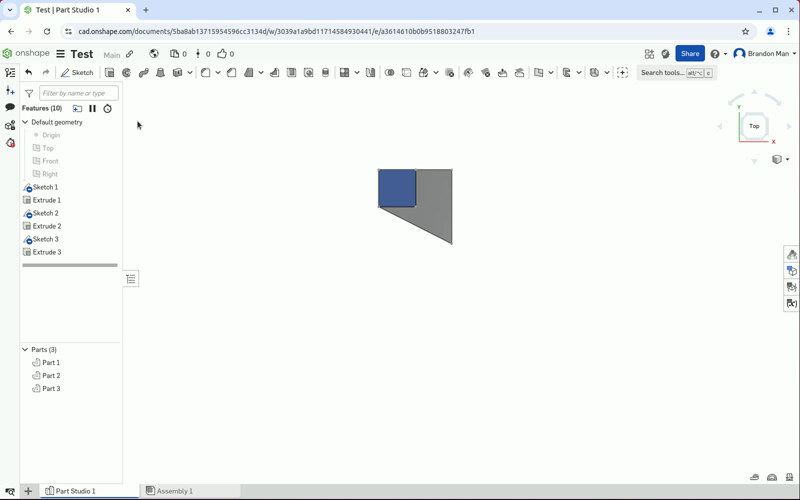
key(up, 3)
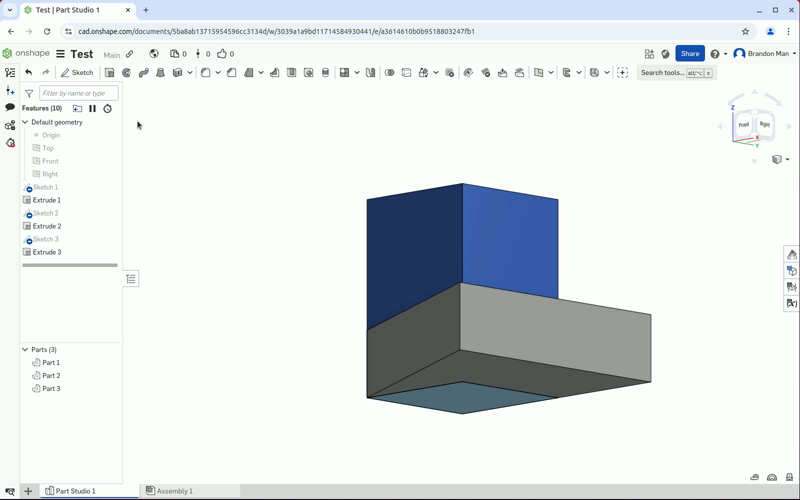
key(left, 3)
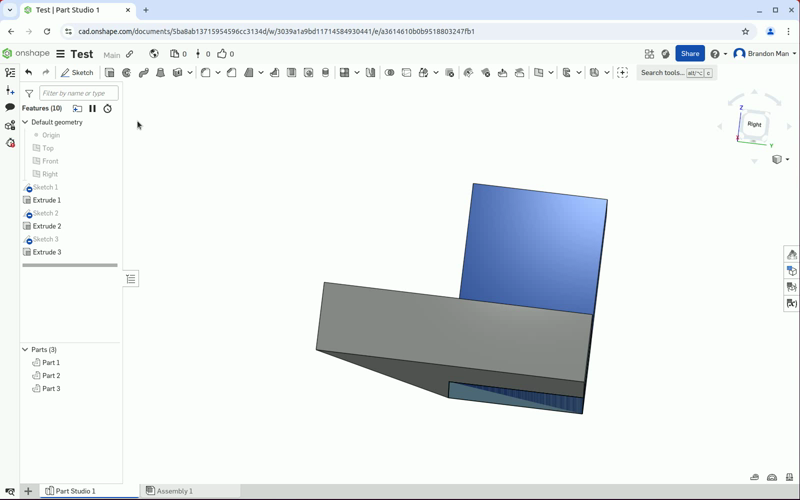
key(right, 3)
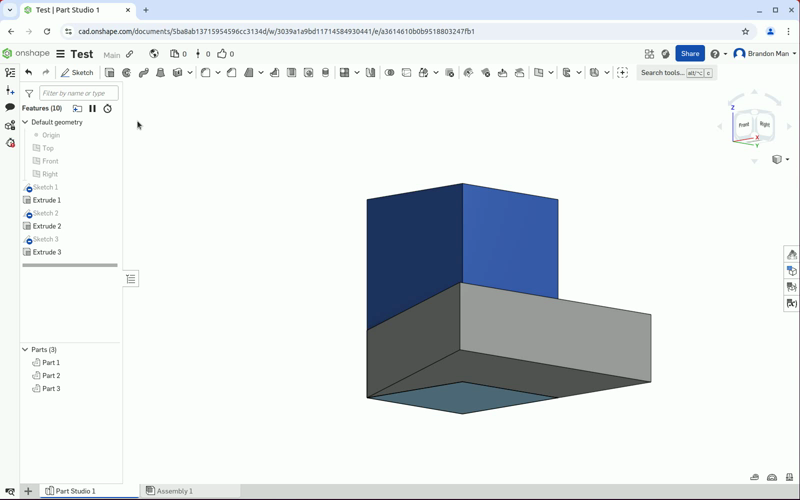
key(down, 3)
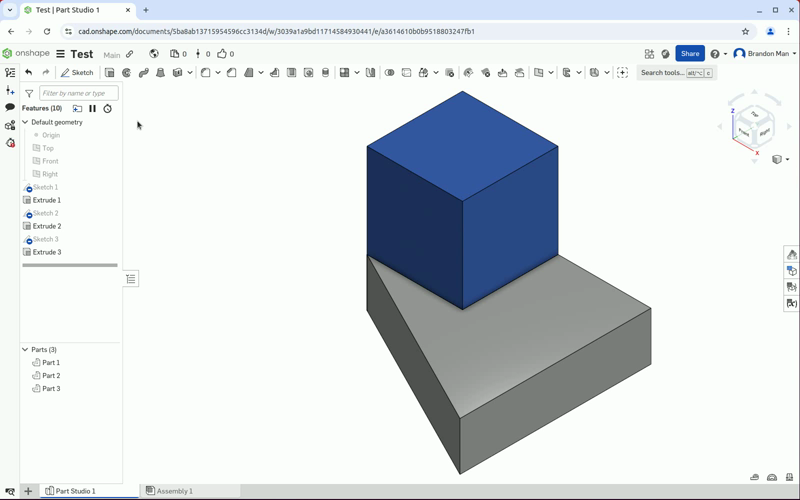
mouse_move(73, 189)
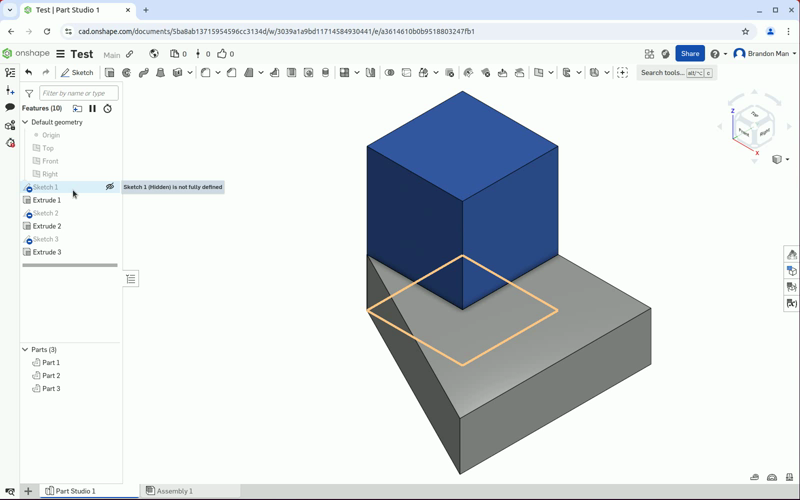
click(73, 189)